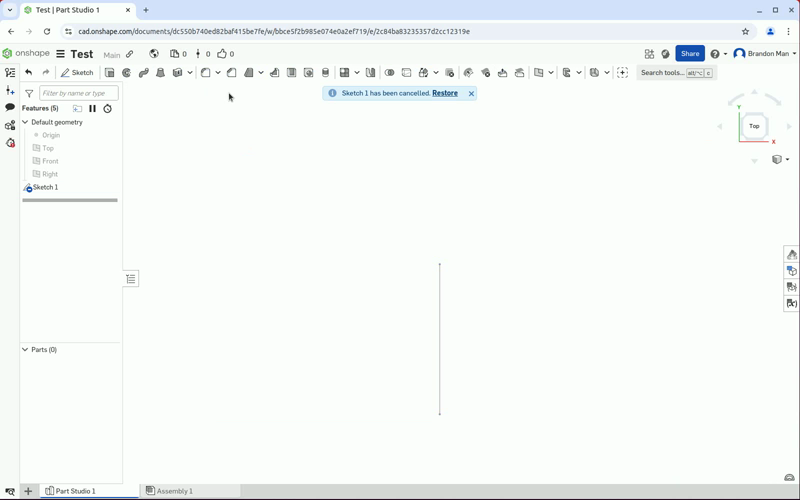
key(shift+h)
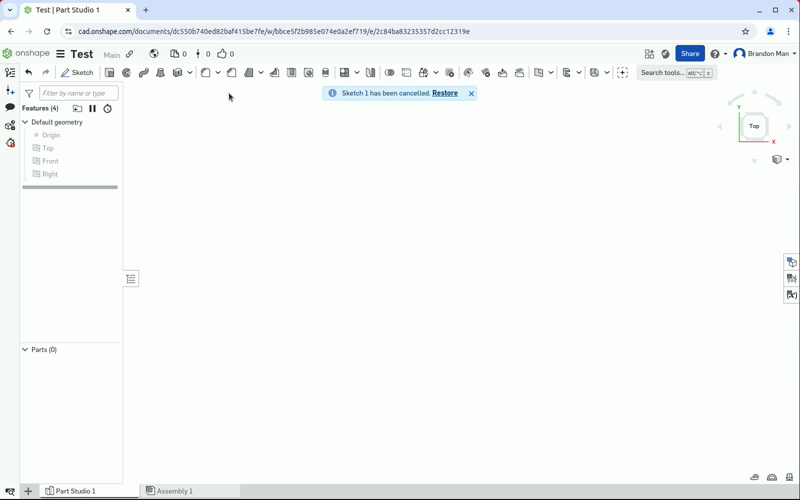
mouse_move(73, 352)
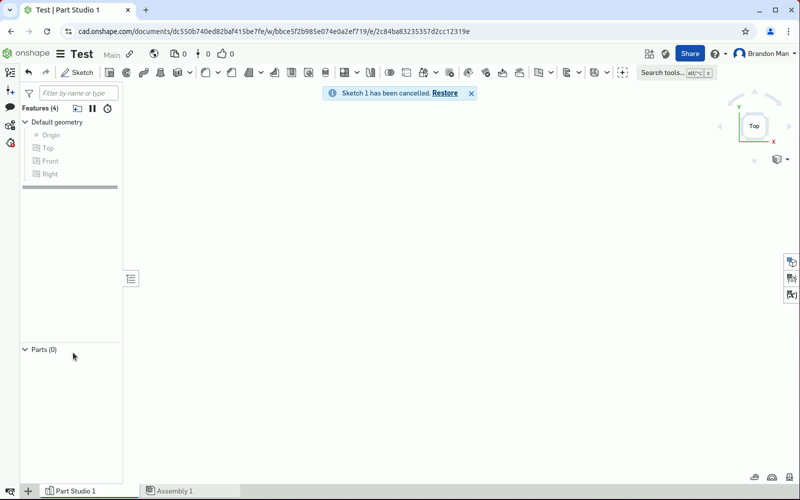
key(y)
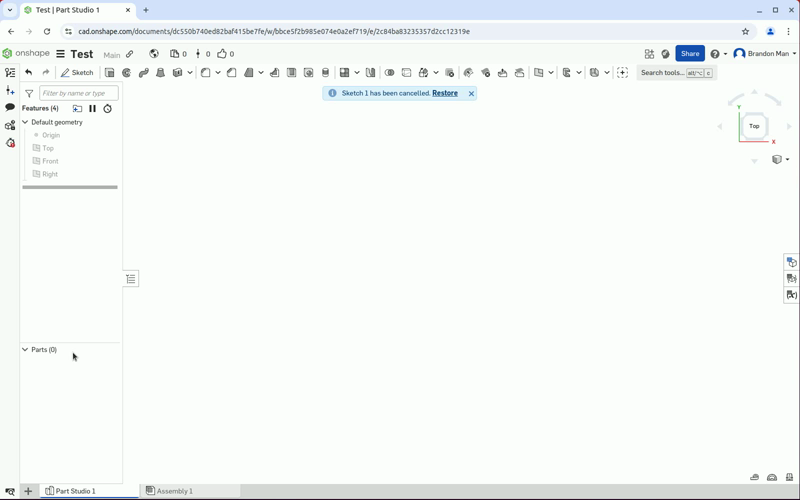
key(shift+p)
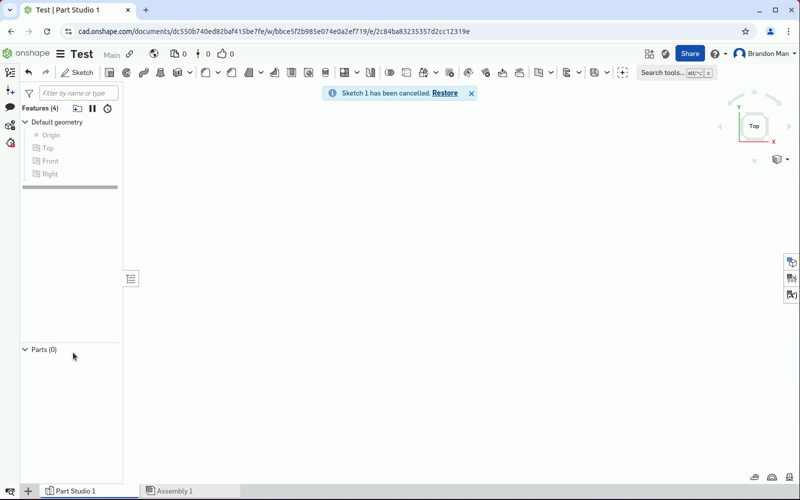
key(space)
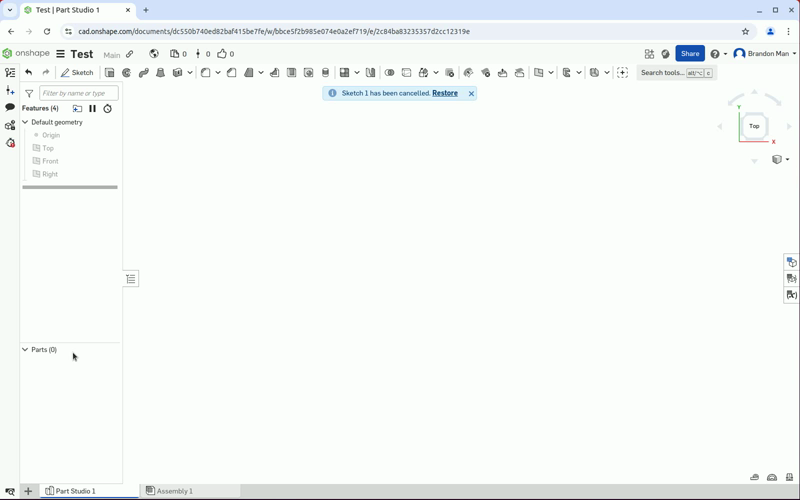
key_down(shift)
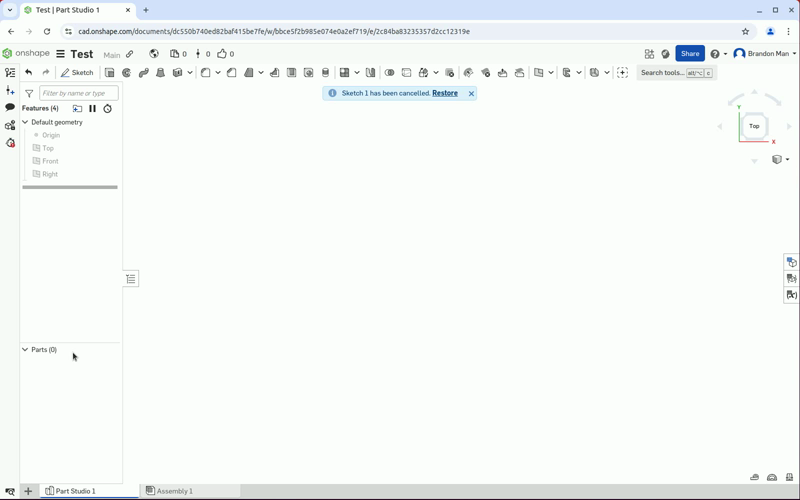
key(up)
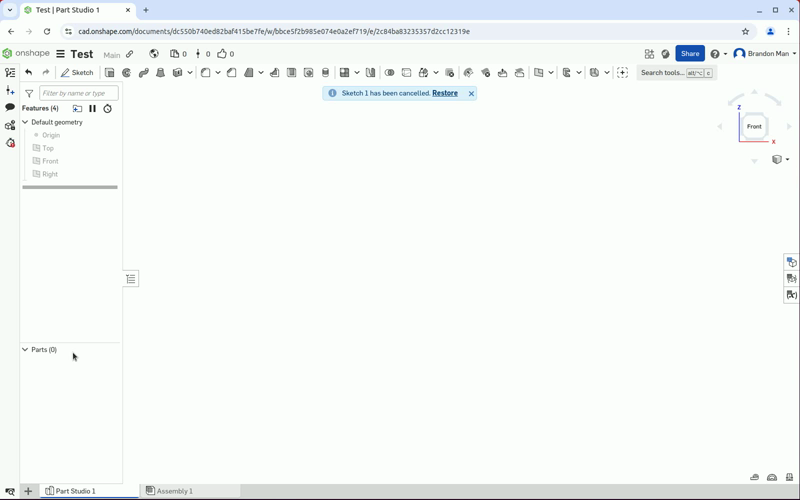
key_up(shift)
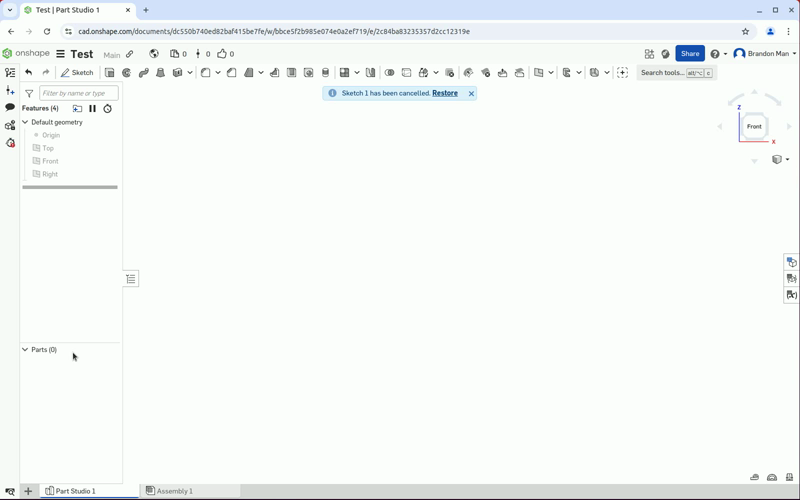
mouse_move(73, 352)
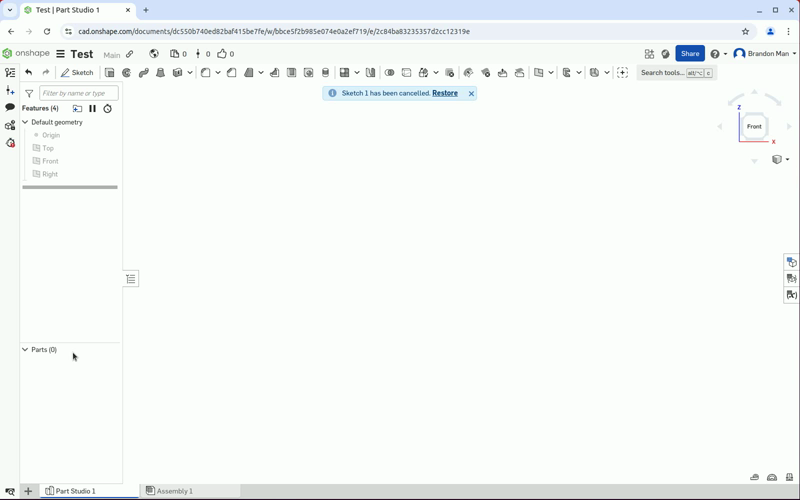
key(shift+y)
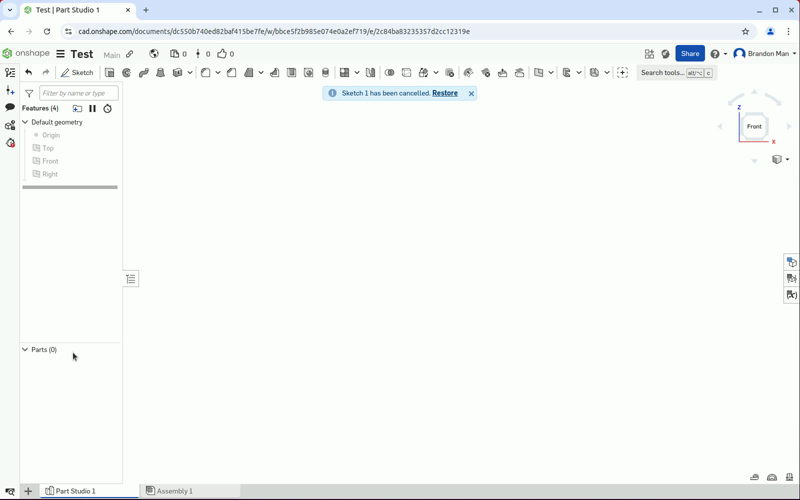
key(shift+s)
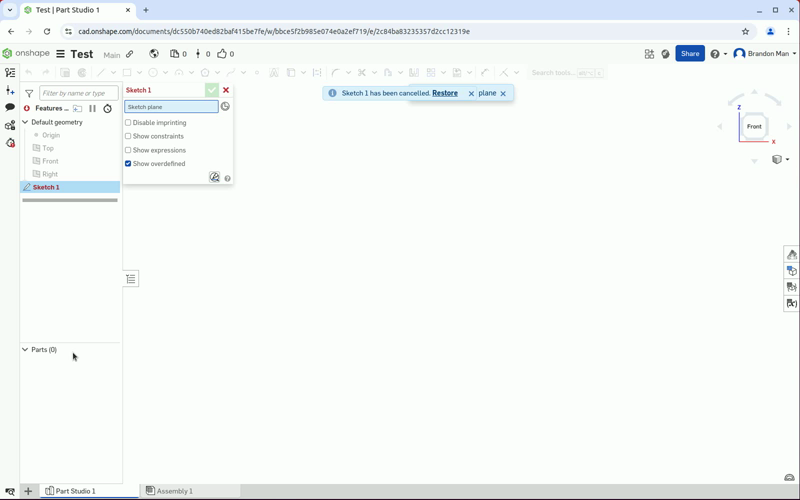
mouse_move(73, 163)
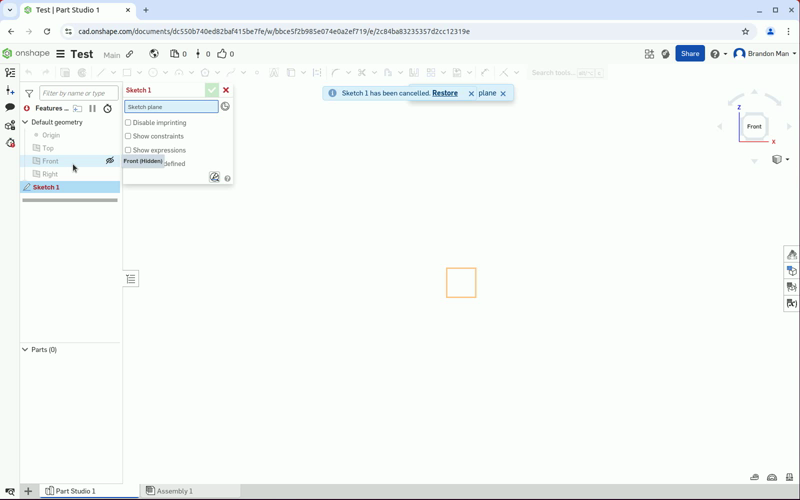
click(73, 163)
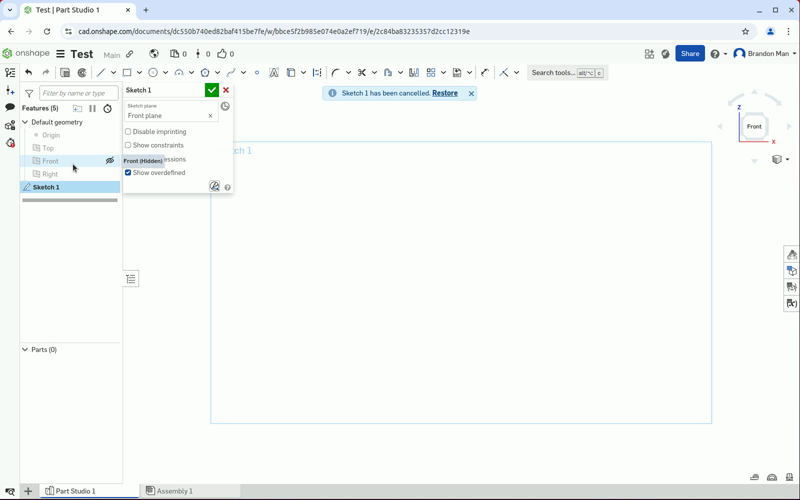
mouse_move(73, 352)
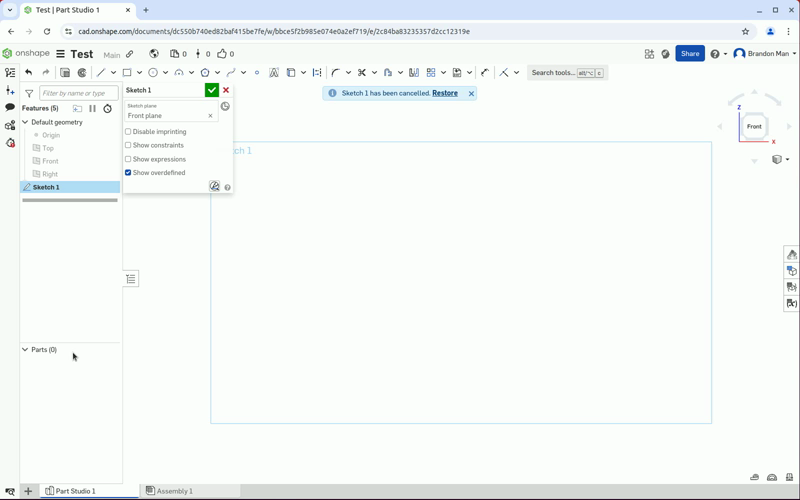
key(y)
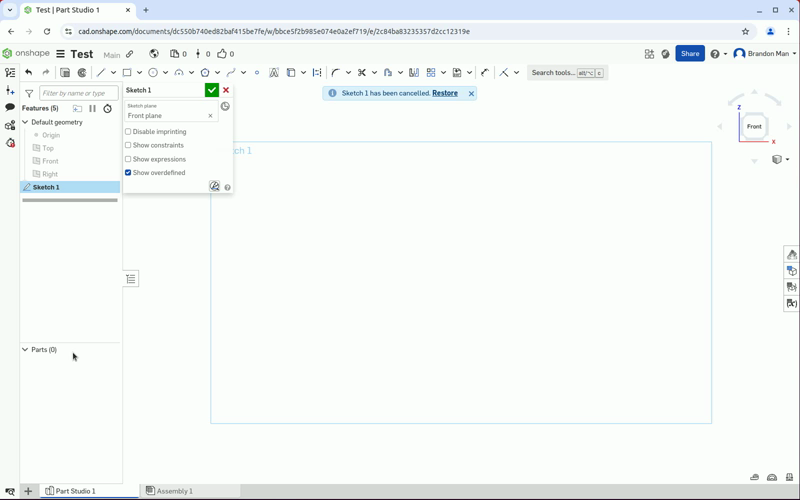
key(c)
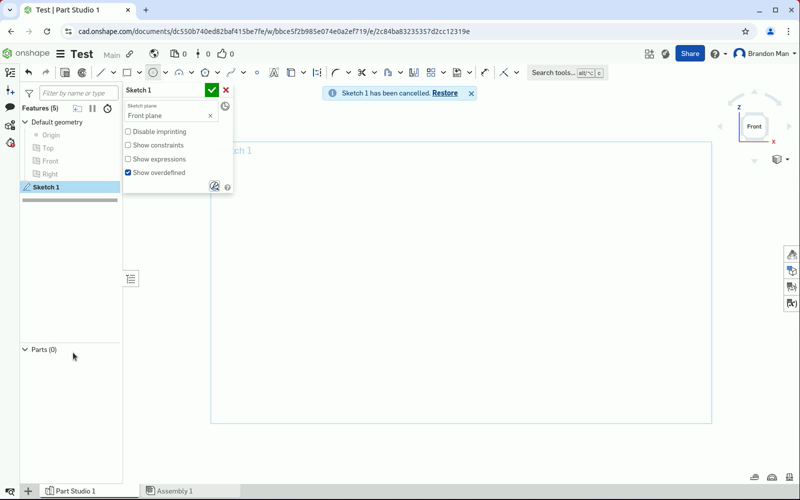
key_down(shift)
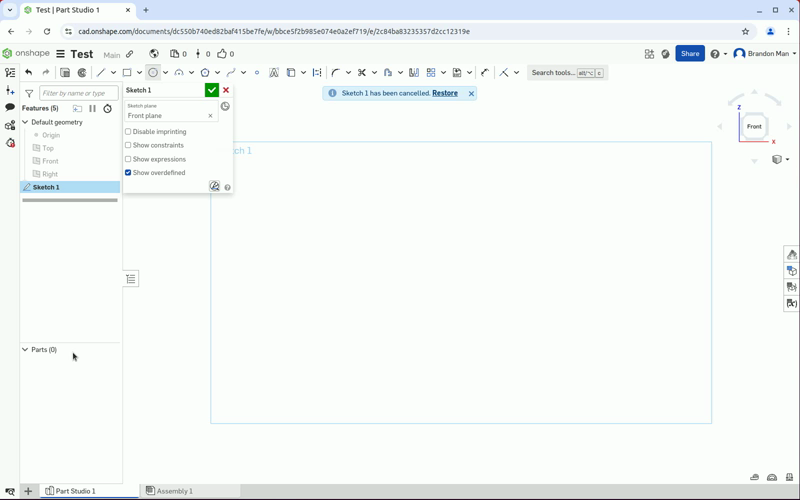
mouse_move(421, 282)
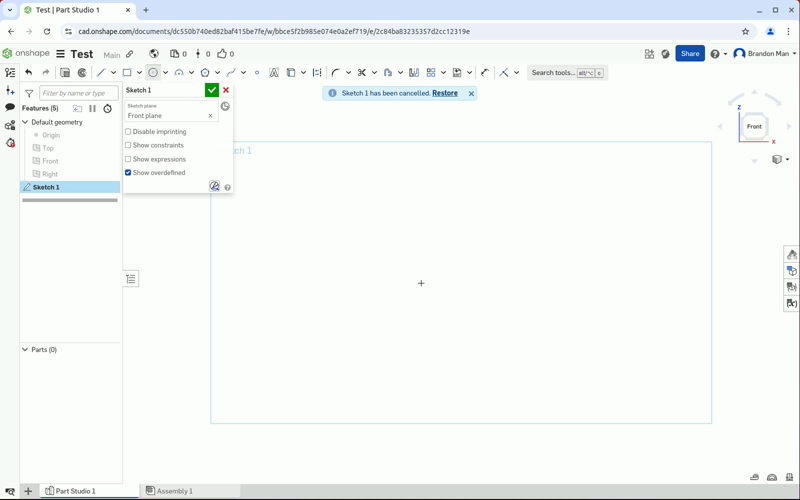
click(421, 282)
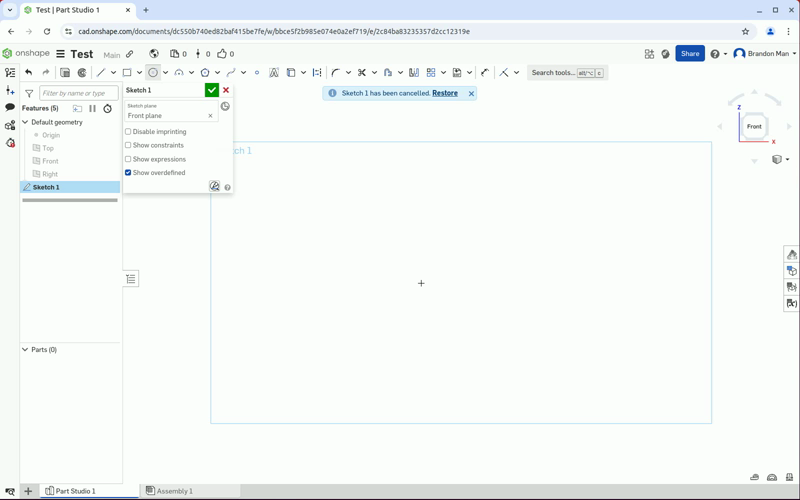
key_up(shift)
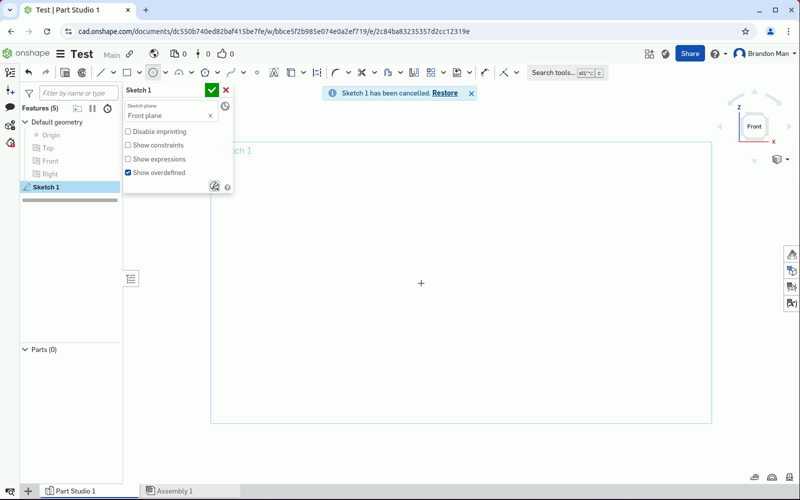
mouse_move(453, 282)
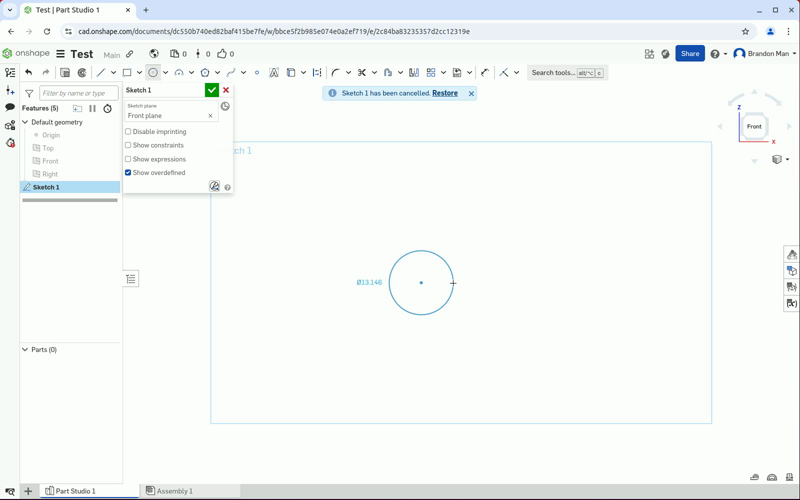
click(453, 282)
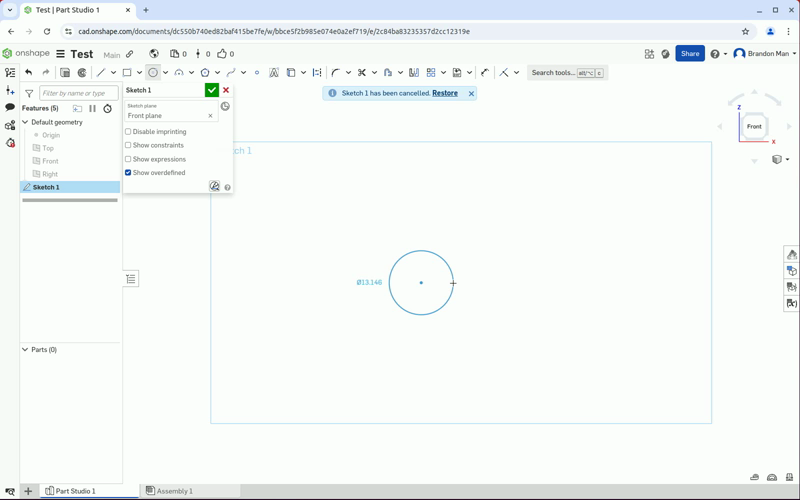
key(esc)
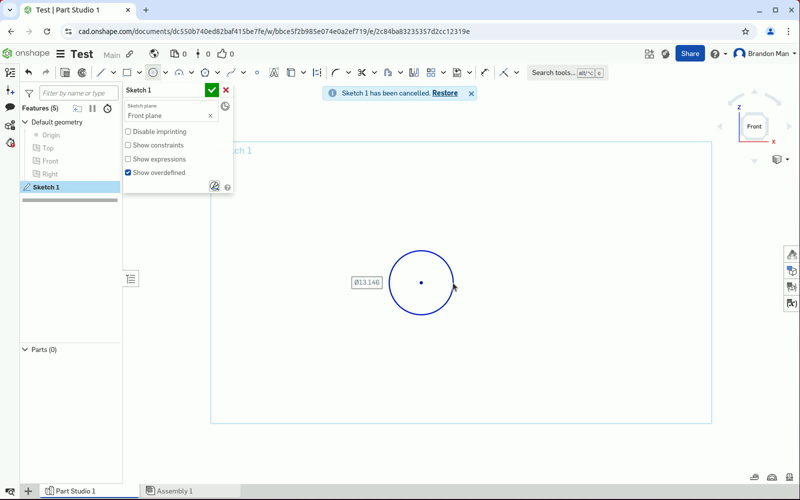
mouse_move(438, 268)
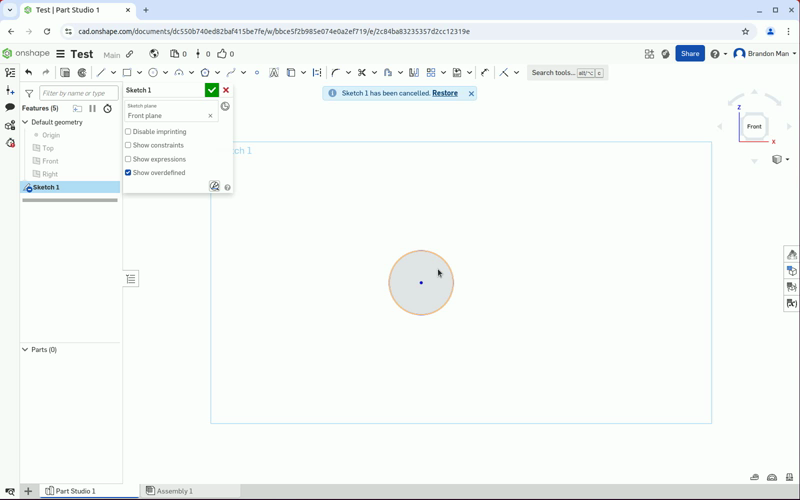
click(438, 268)
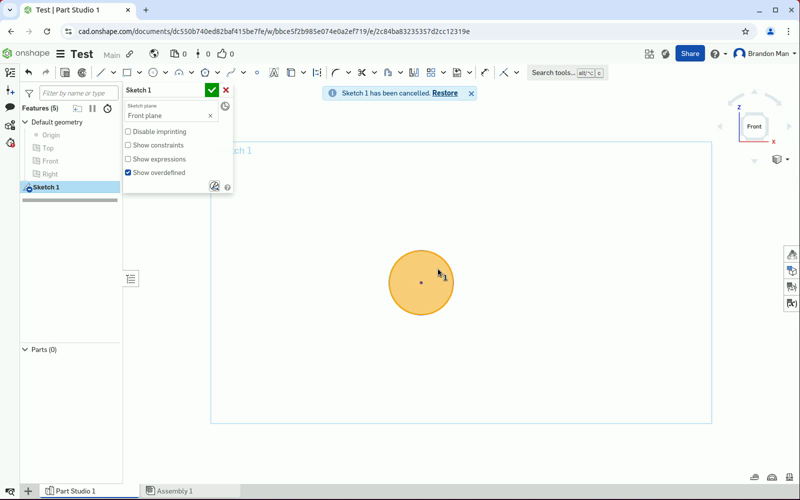
mouse_move(73, 352)
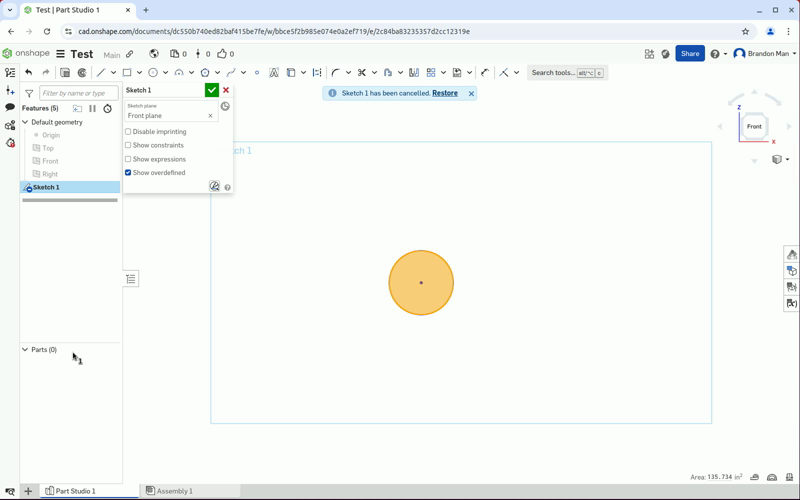
key(shift+y)
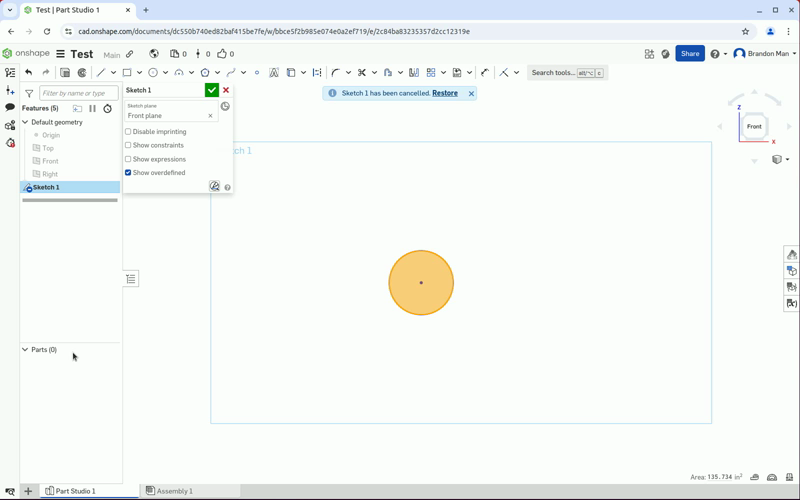
key(shift+e)
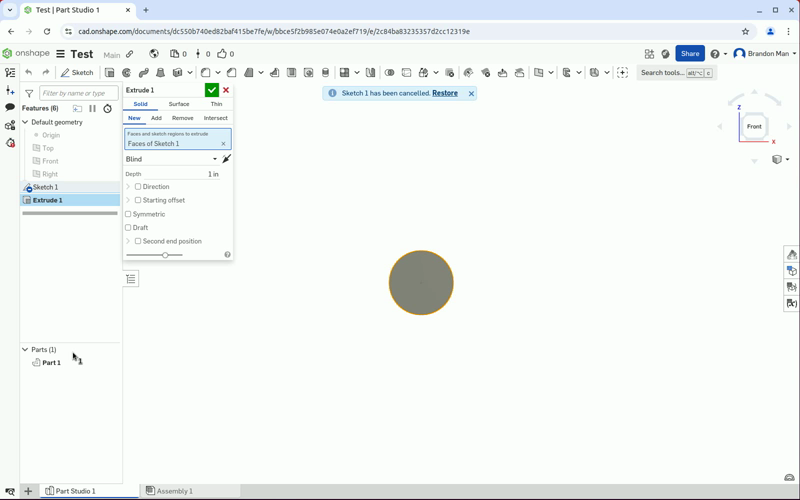
mouse_move(143, 106)
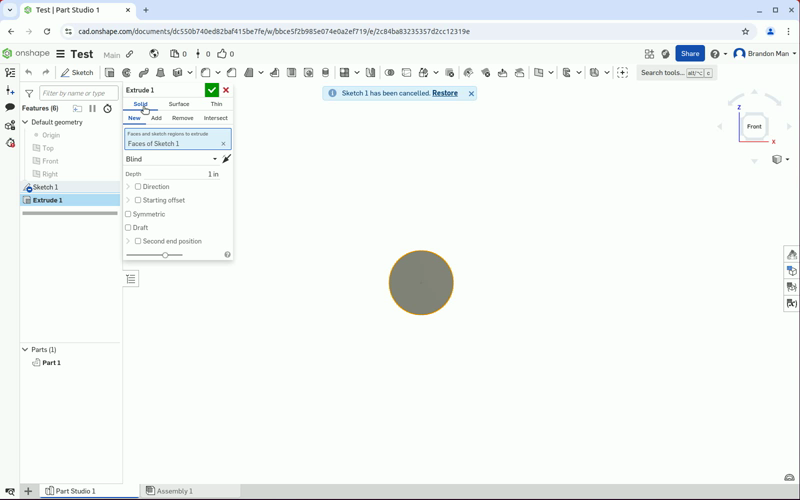
click(143, 106)
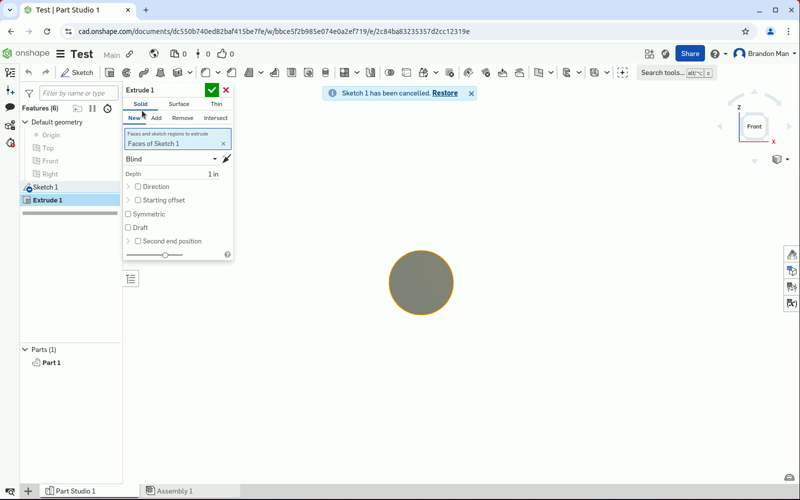
mouse_move(137, 120)
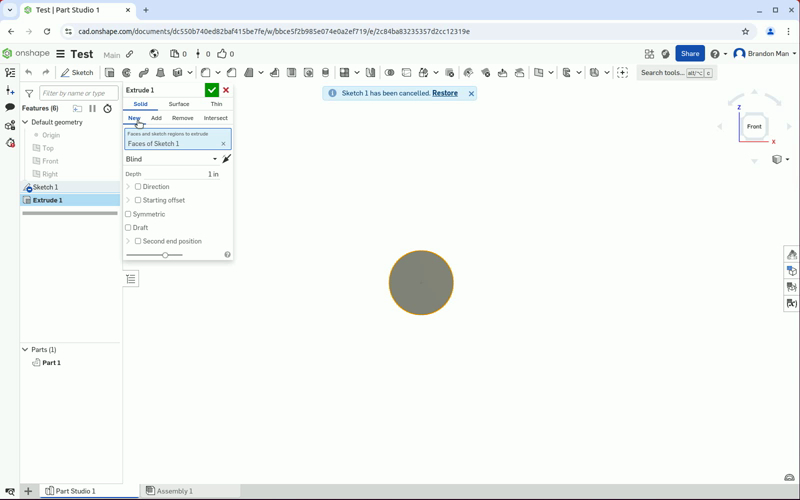
click(137, 120)
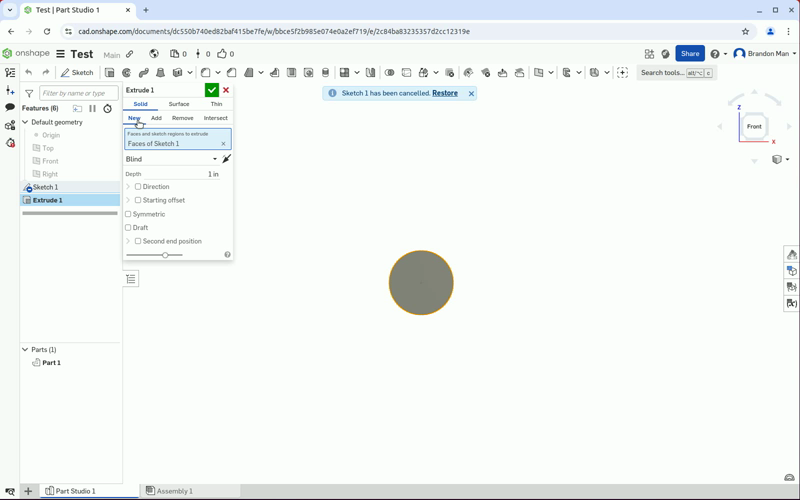
key(tab, 4)
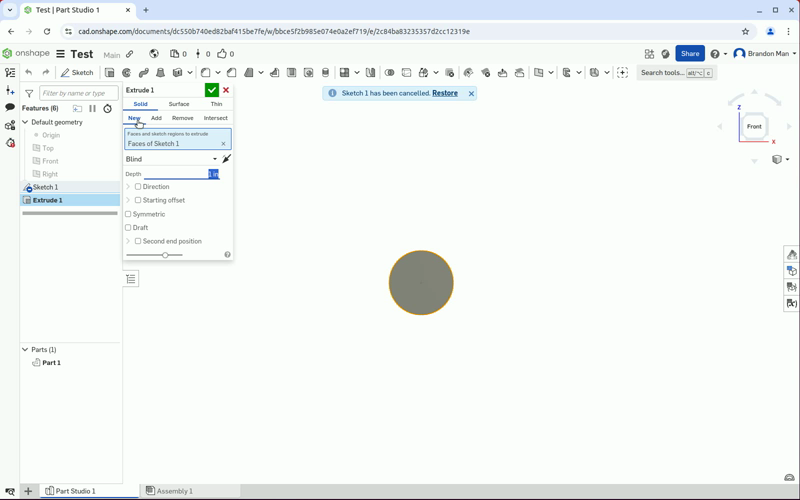
text(21.905)
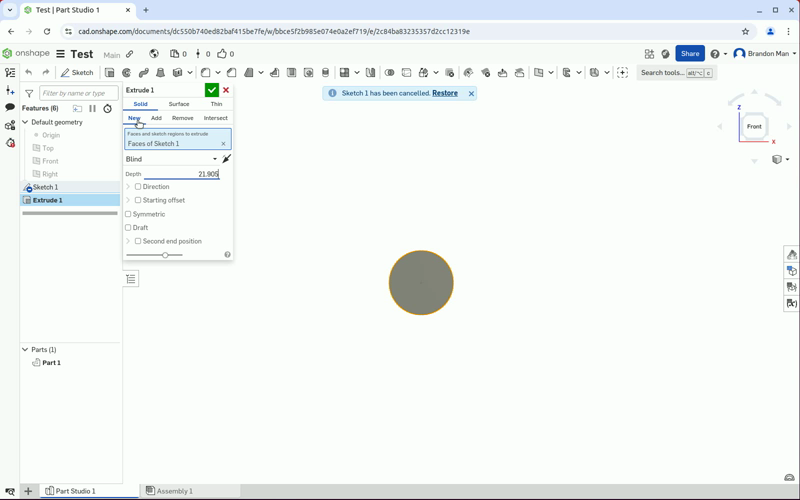
key(enter)
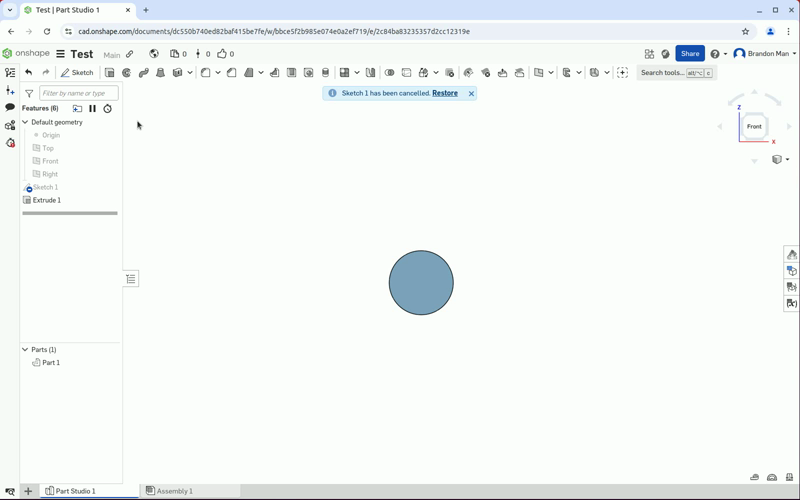
key(shift+h)
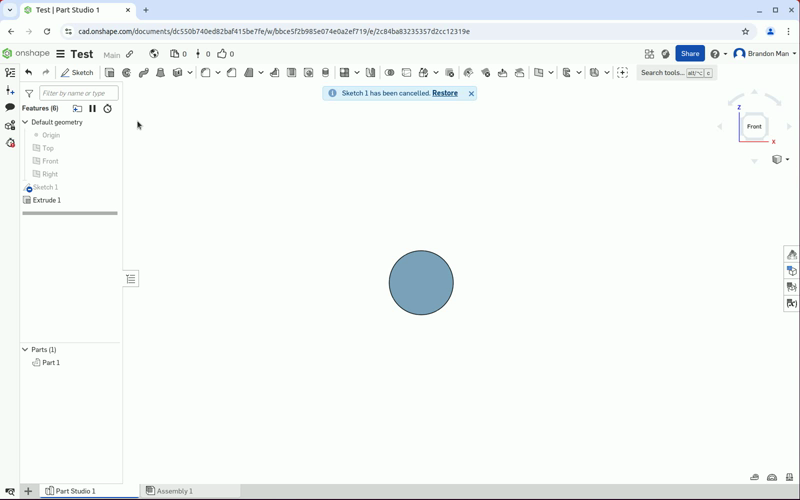
key(shift+h)
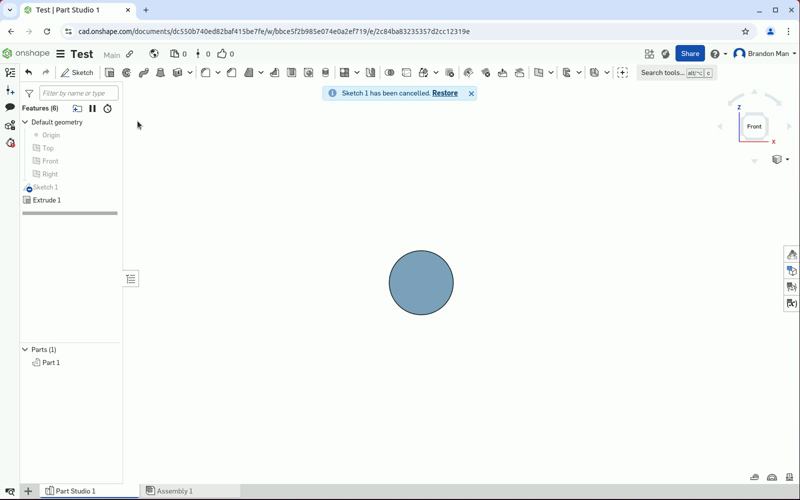
mouse_move(73, 189)
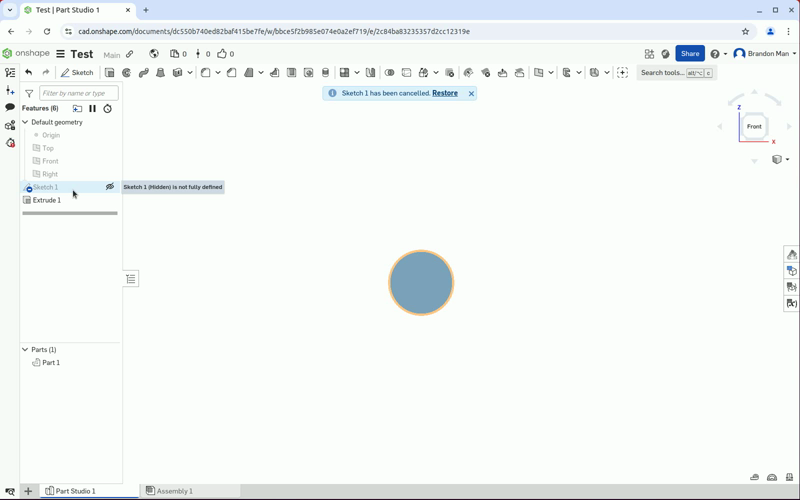
click(73, 189)
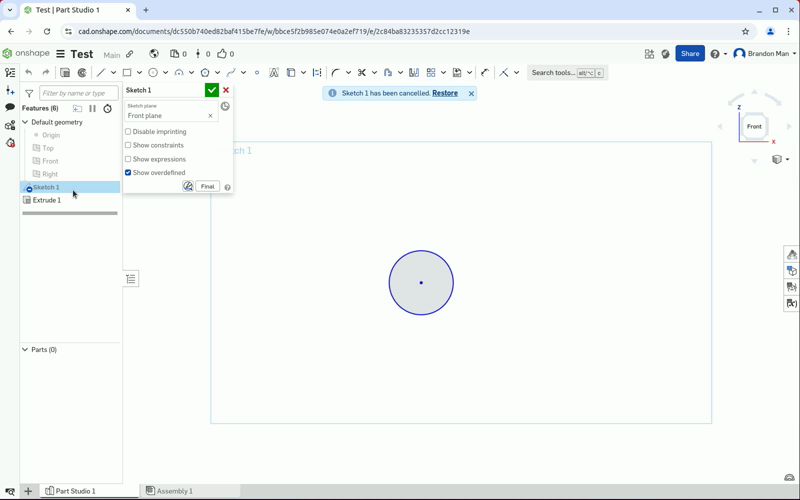
mouse_move(229, 92)
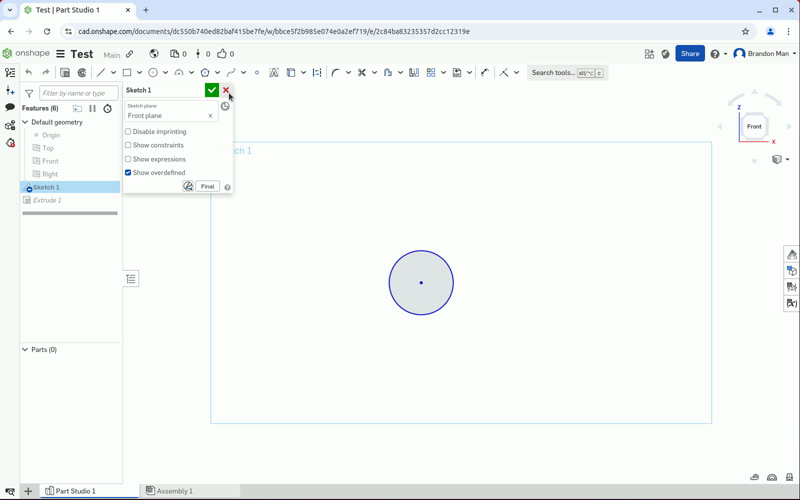
click(229, 92)
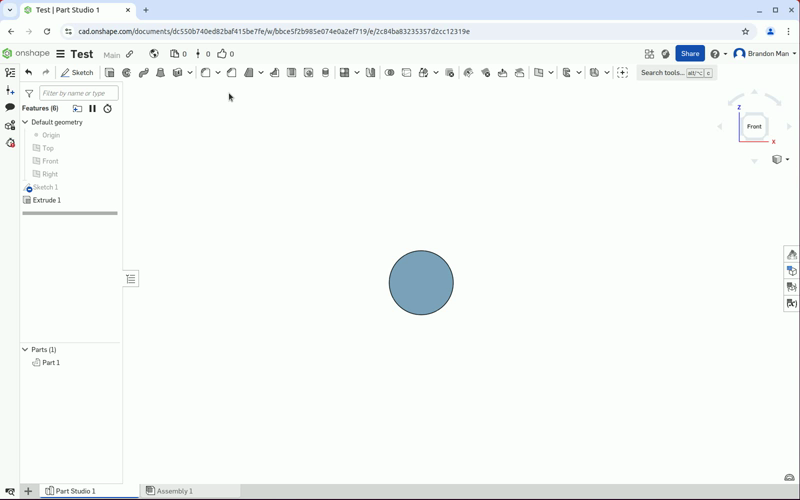
mouse_move(541, 75)
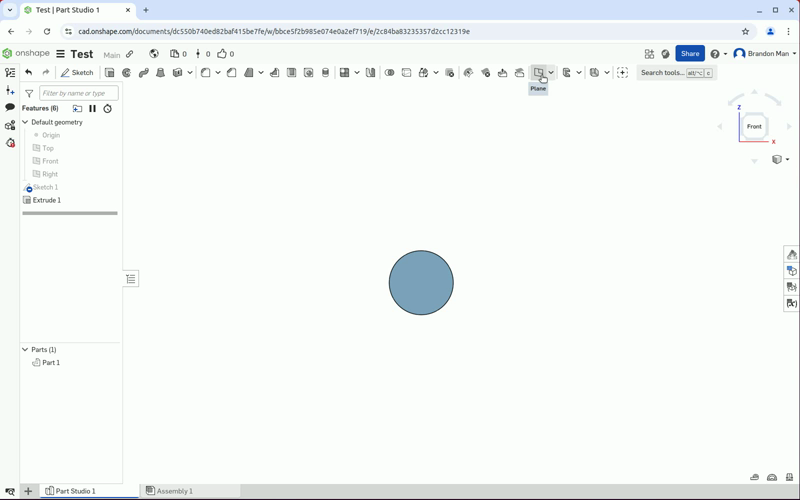
click(541, 75)
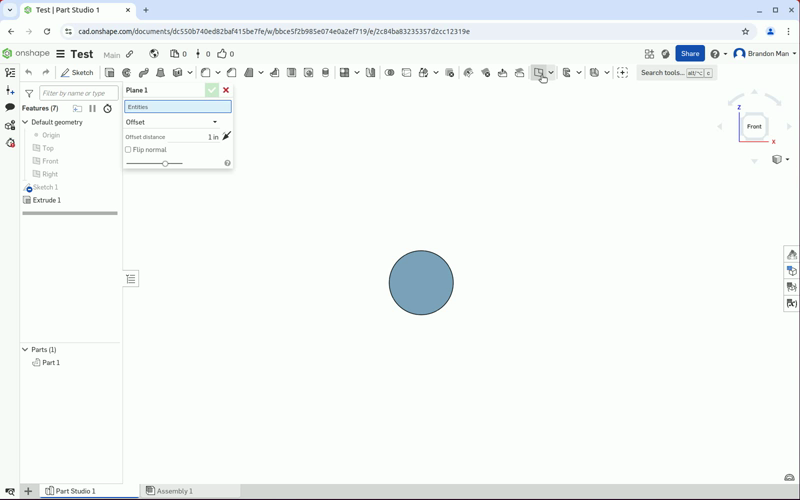
mouse_move(73, 163)
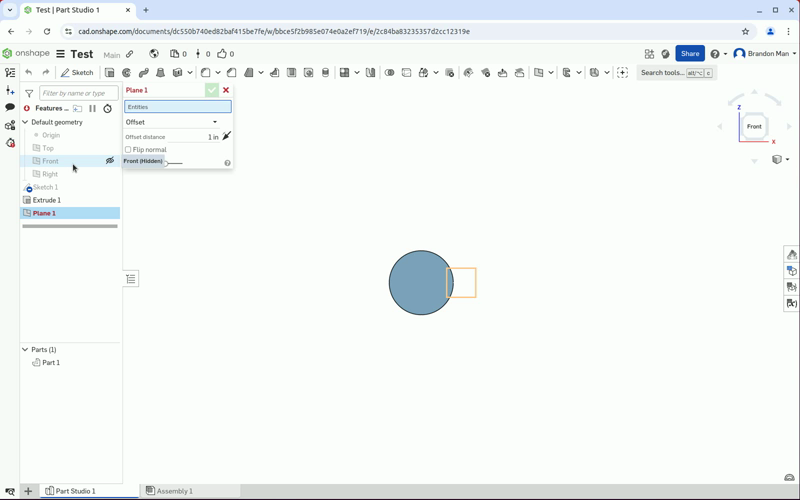
click(73, 163)
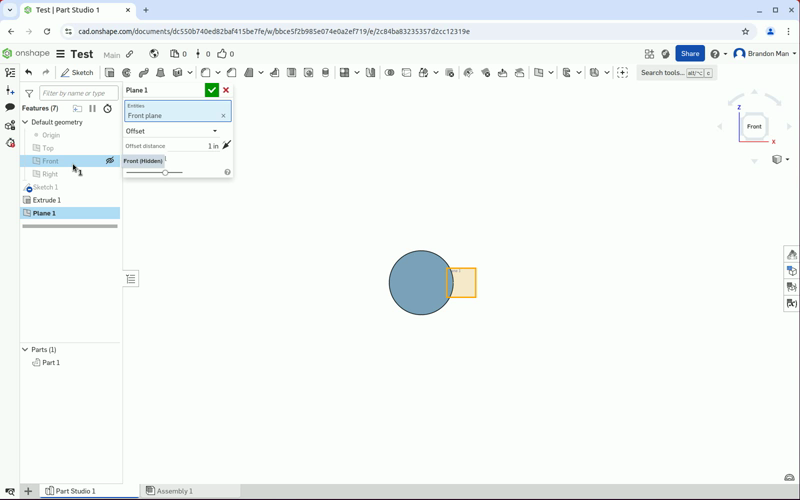
key(tab, 2)
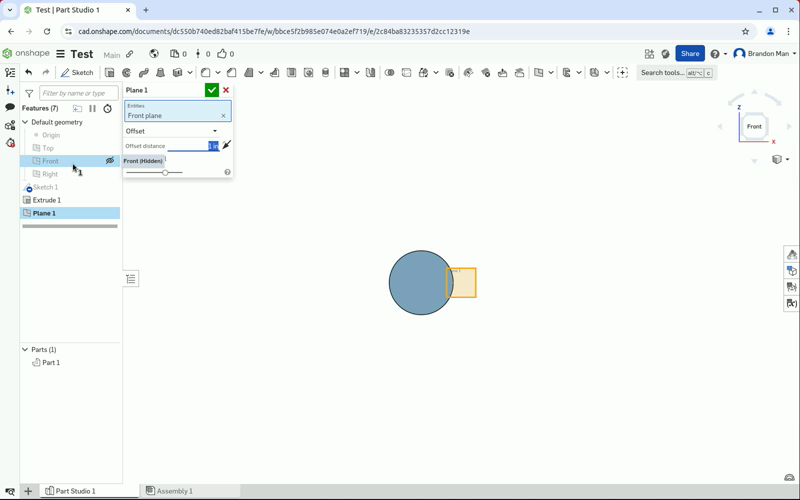
text(21.907)
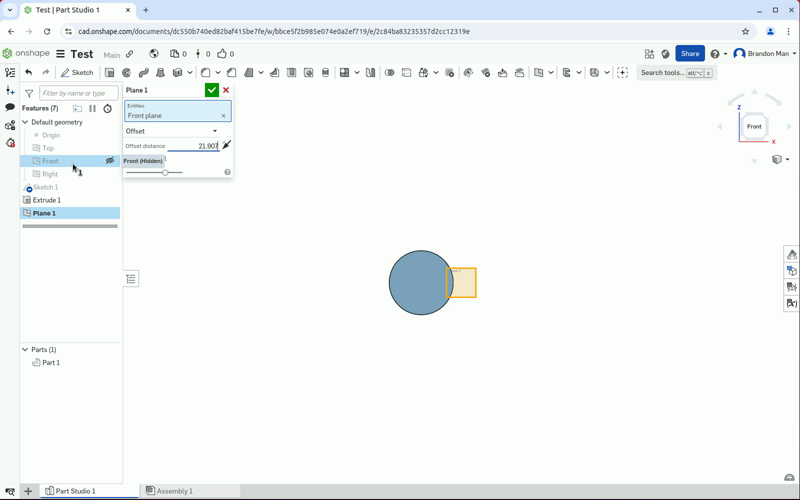
key(enter, 2)
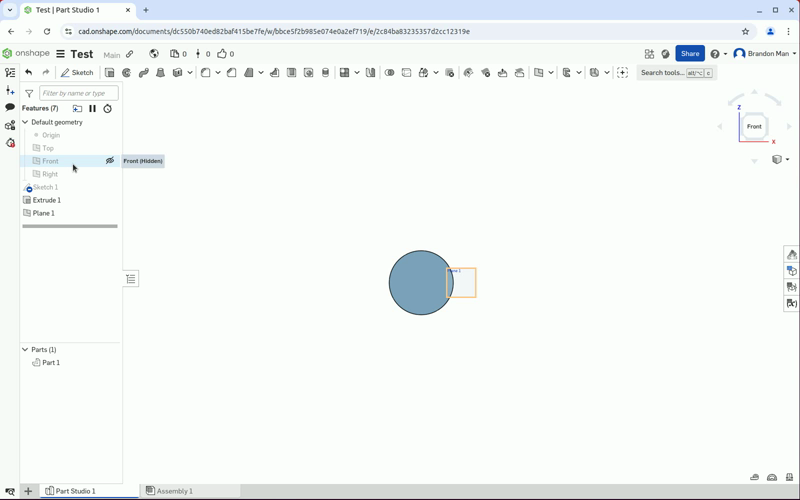
key(shift+s)
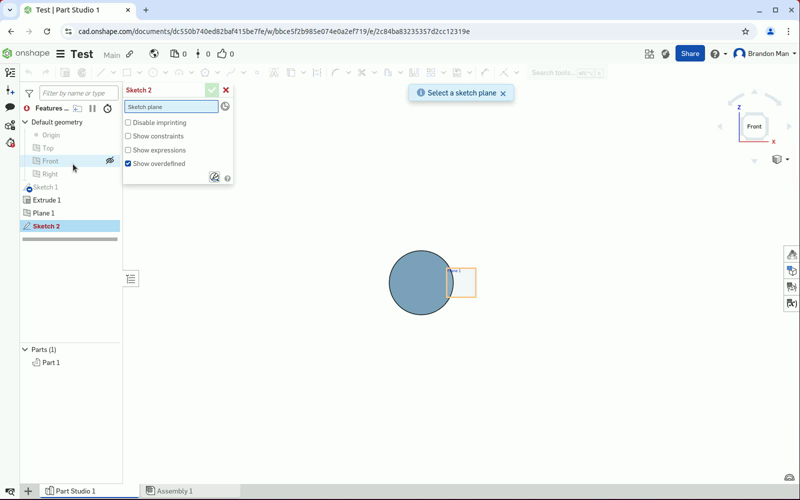
mouse_move(73, 215)
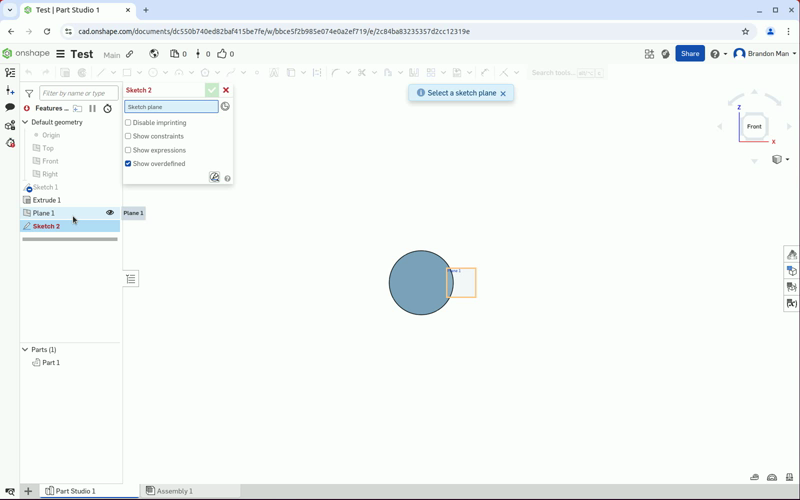
click(73, 215)
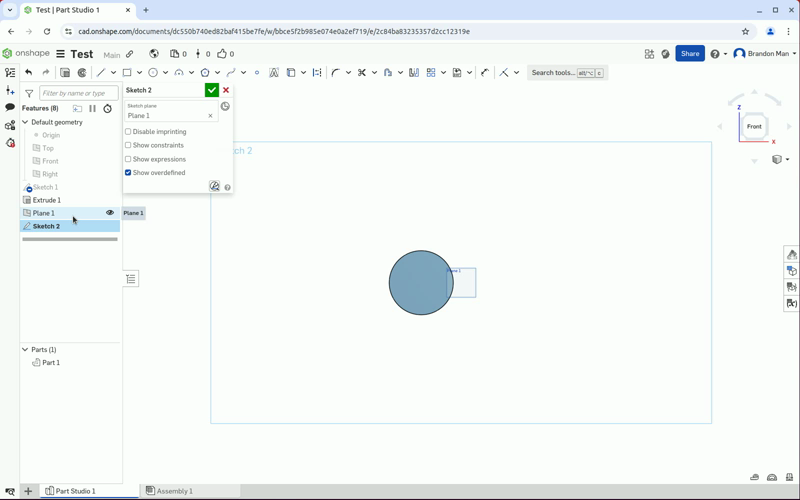
mouse_move(73, 352)
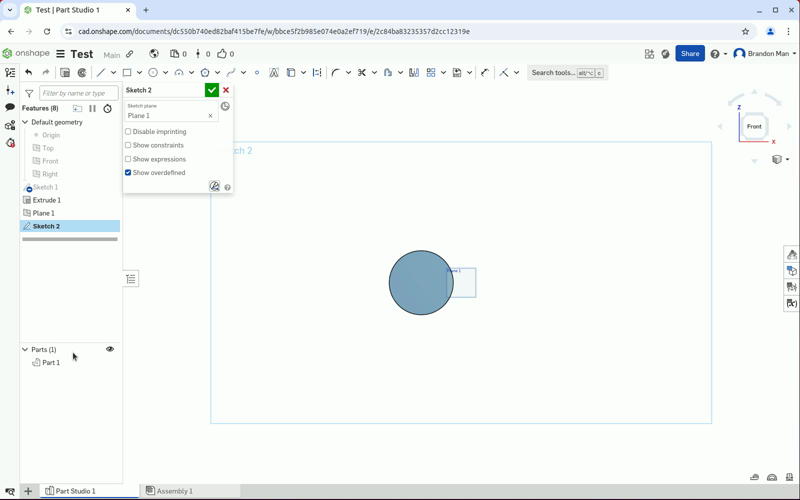
key(y)
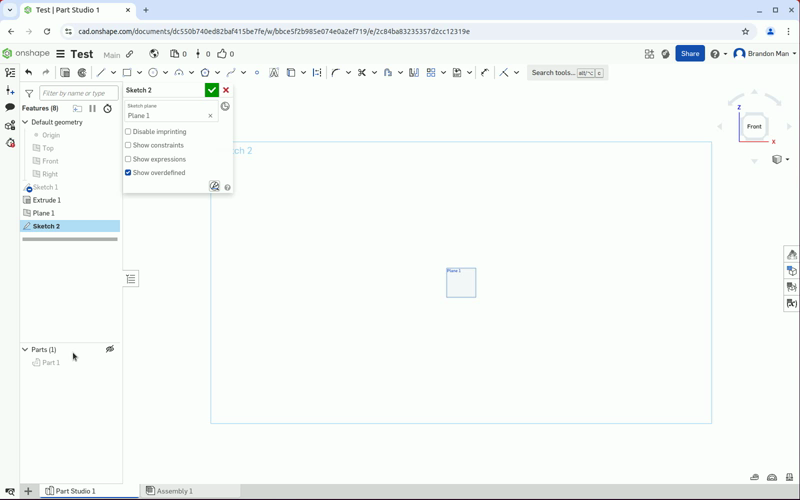
key(c)
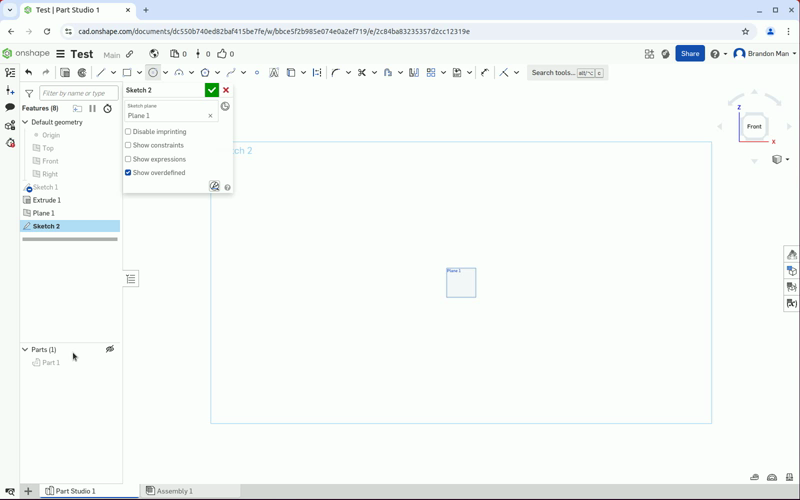
key_down(shift)
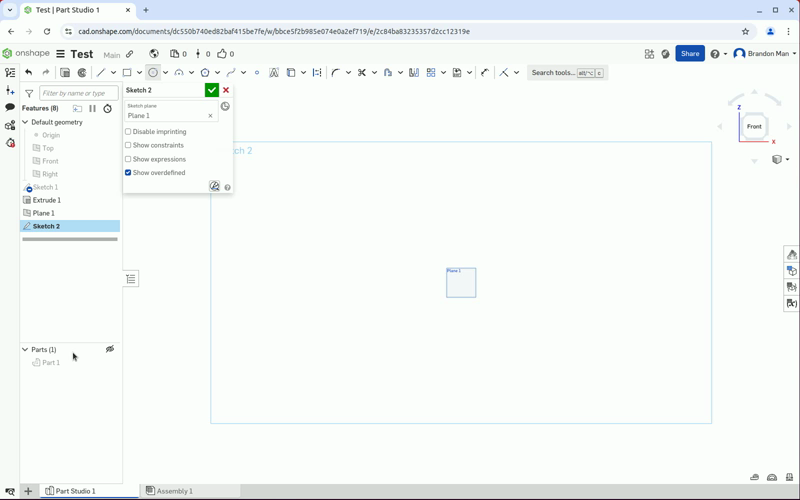
mouse_move(420, 282)
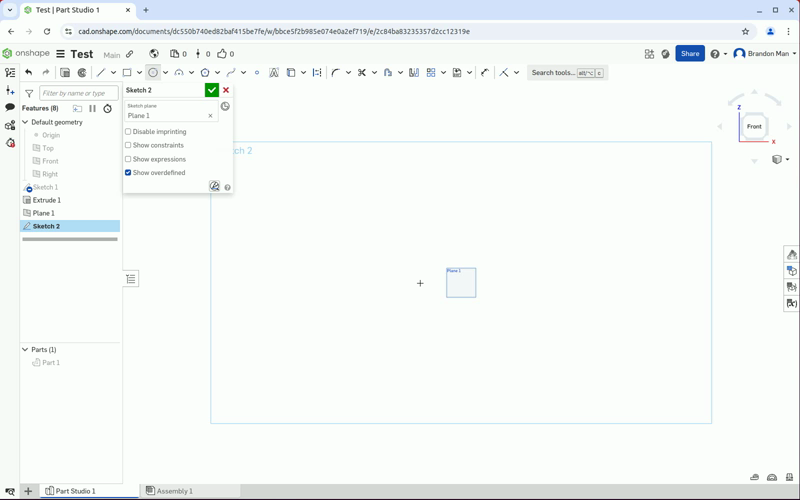
click(420, 282)
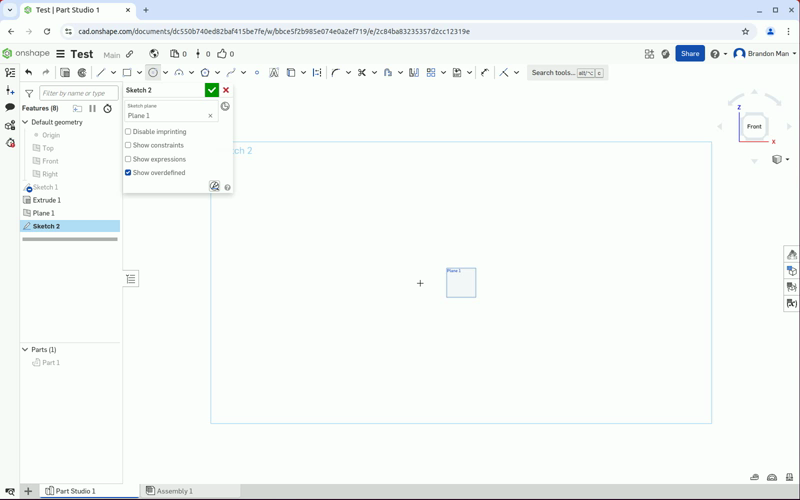
key_up(shift)
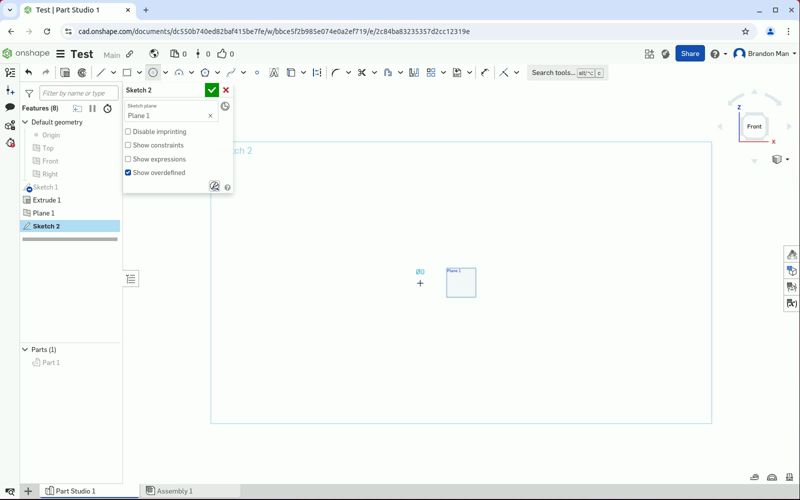
mouse_move(430, 282)
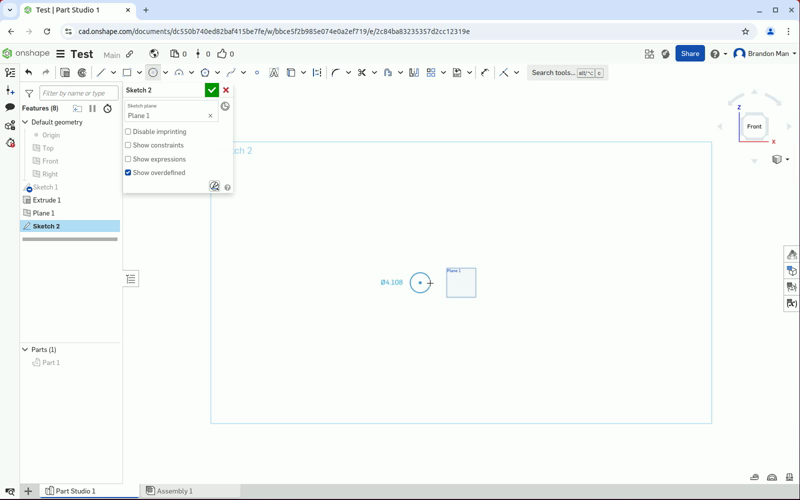
click(430, 282)
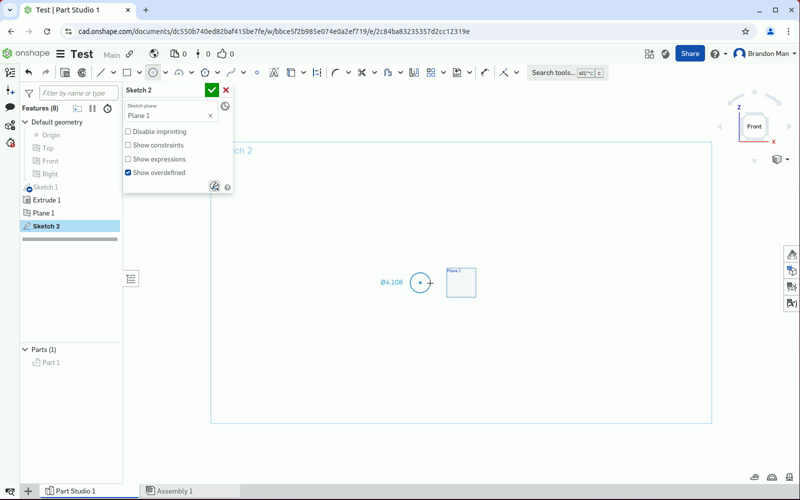
key(esc)
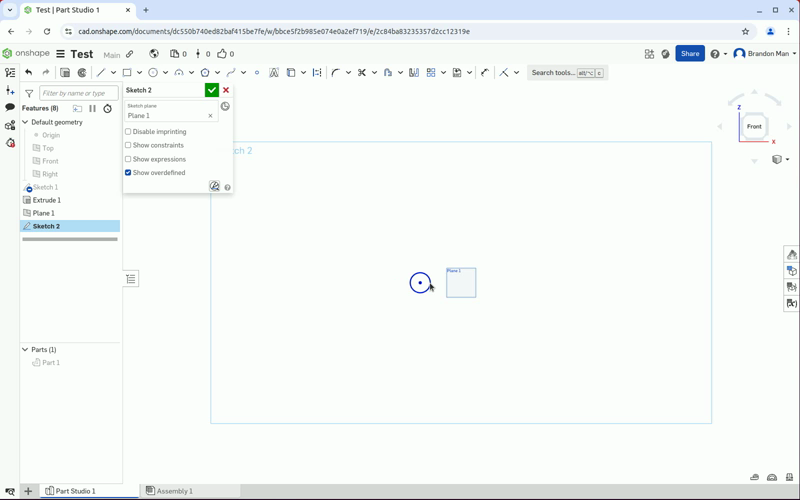
mouse_move(416, 290)
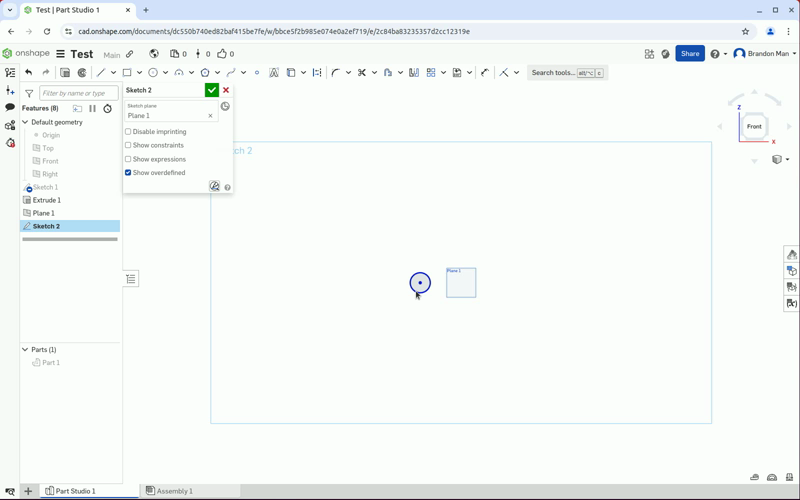
scroll(6)
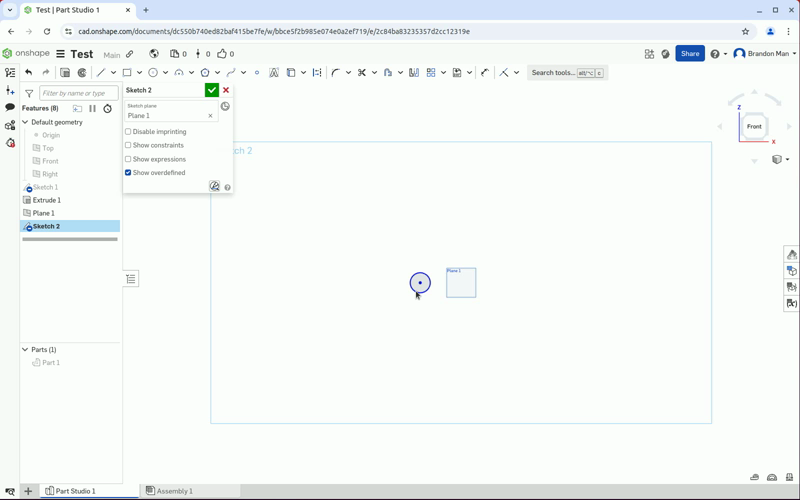
scroll(6)
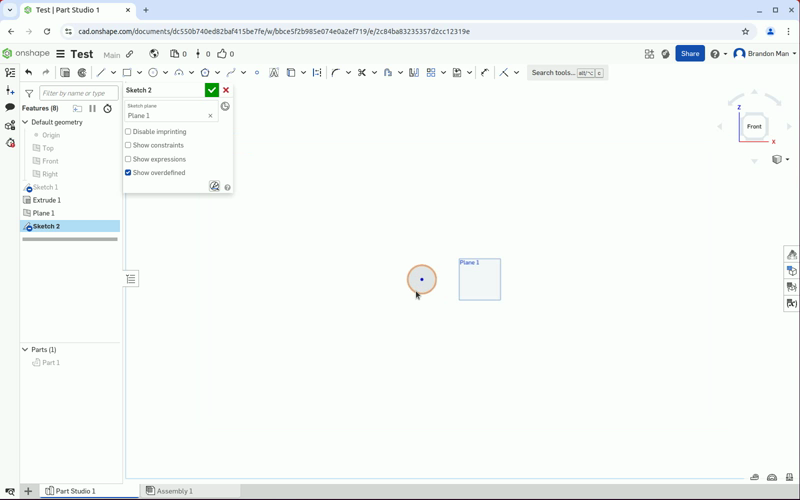
scroll(6)
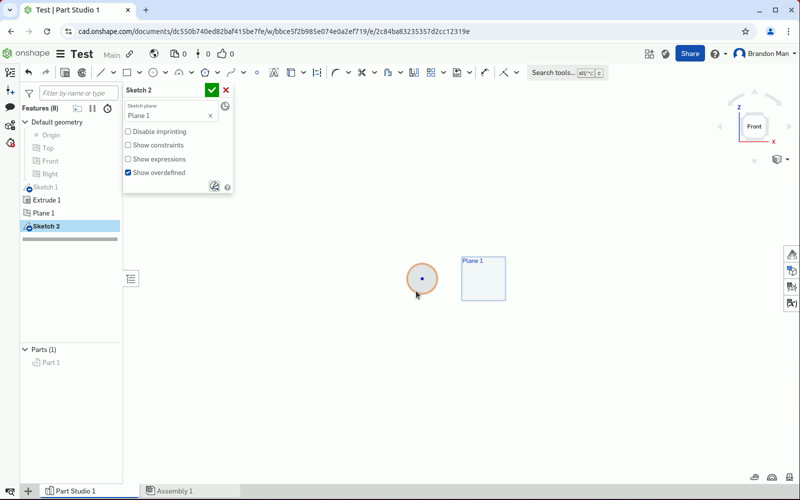
scroll(6)
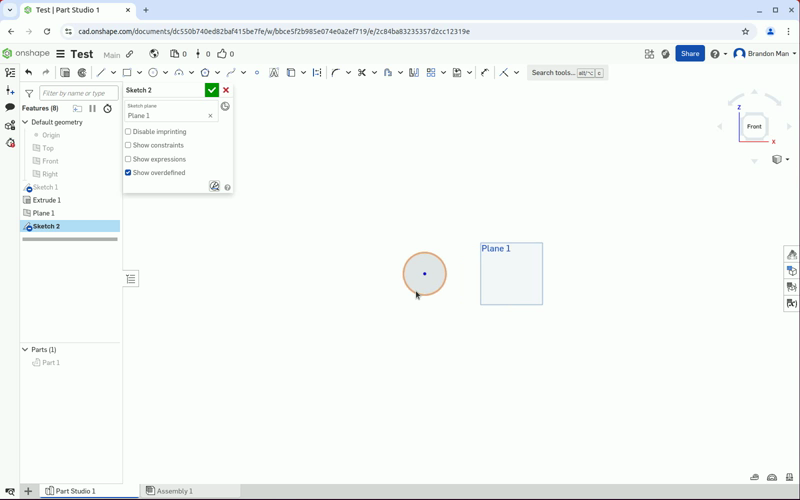
scroll(6)
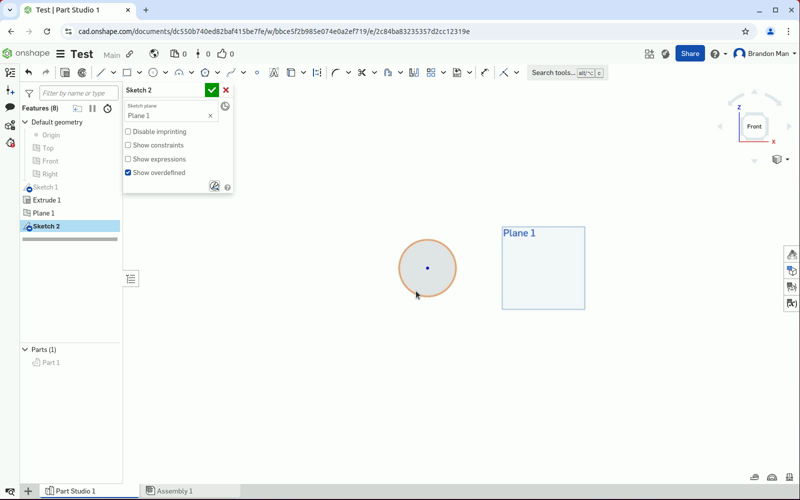
scroll(6)
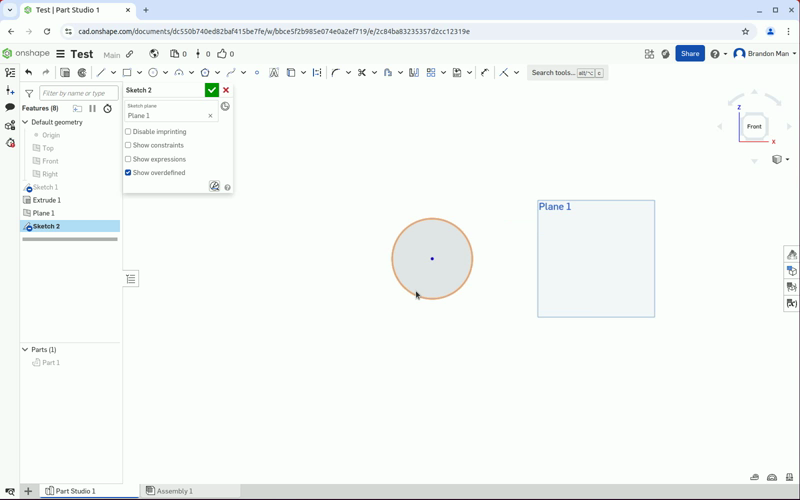
scroll(6)
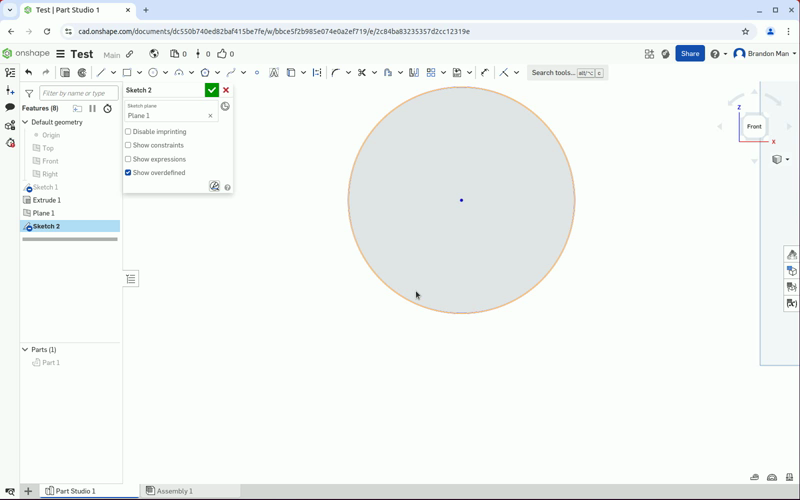
click(416, 290)
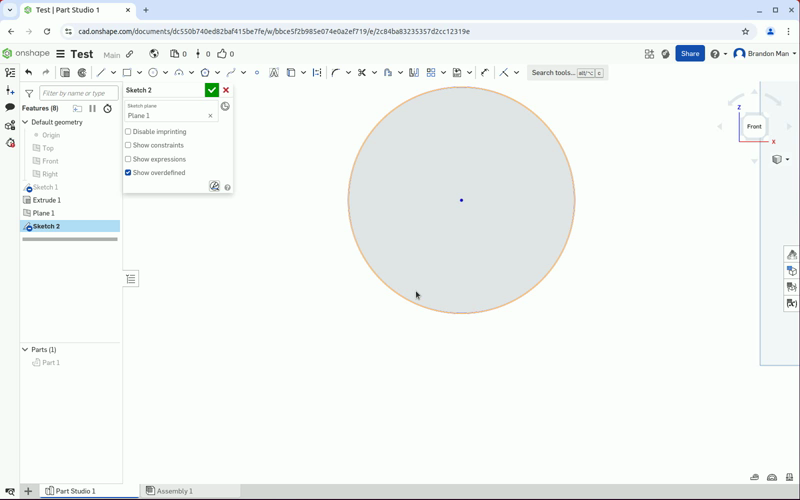
scroll(-6)
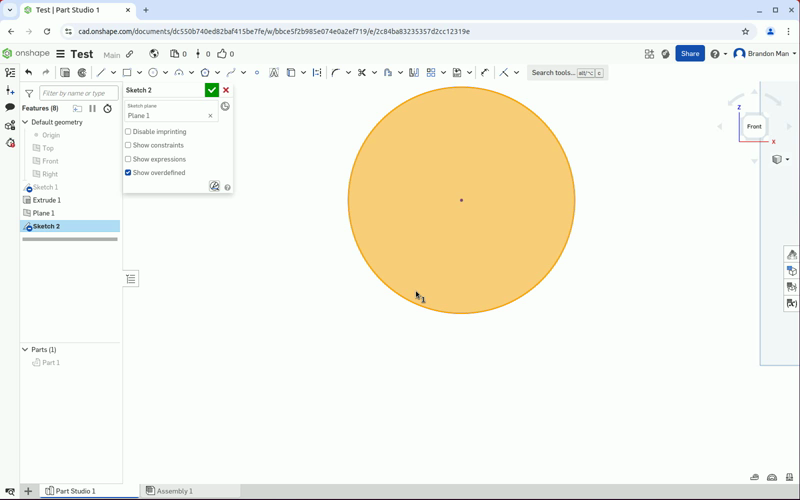
scroll(-6)
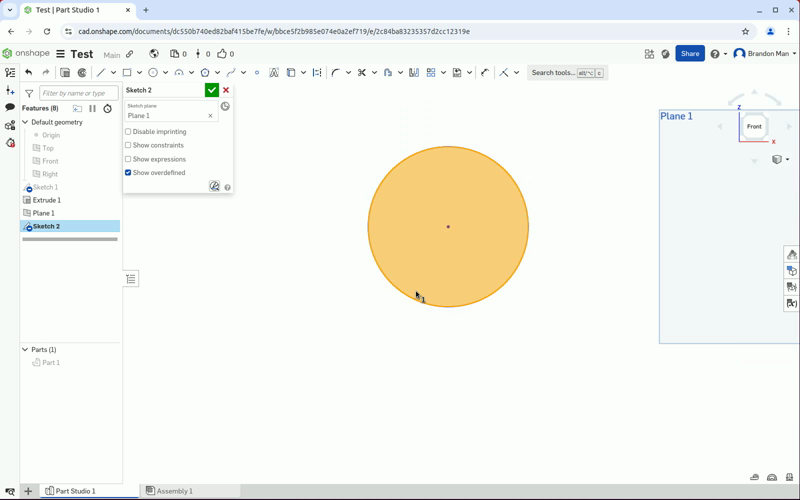
scroll(-6)
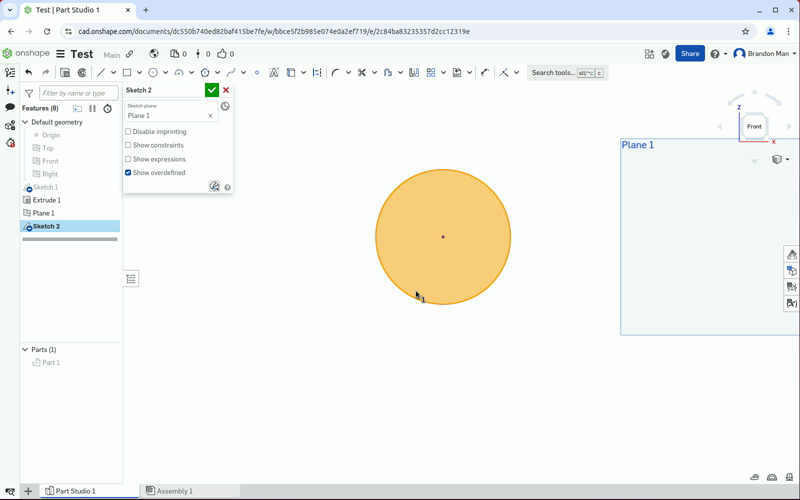
scroll(-6)
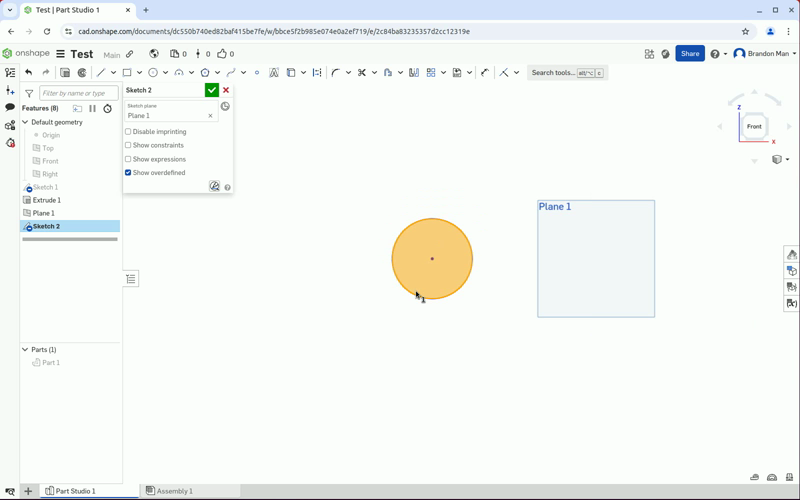
scroll(-6)
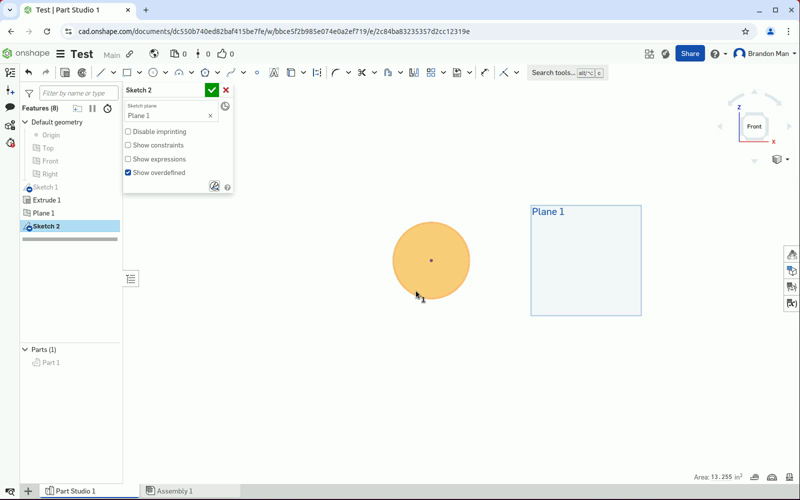
scroll(-6)
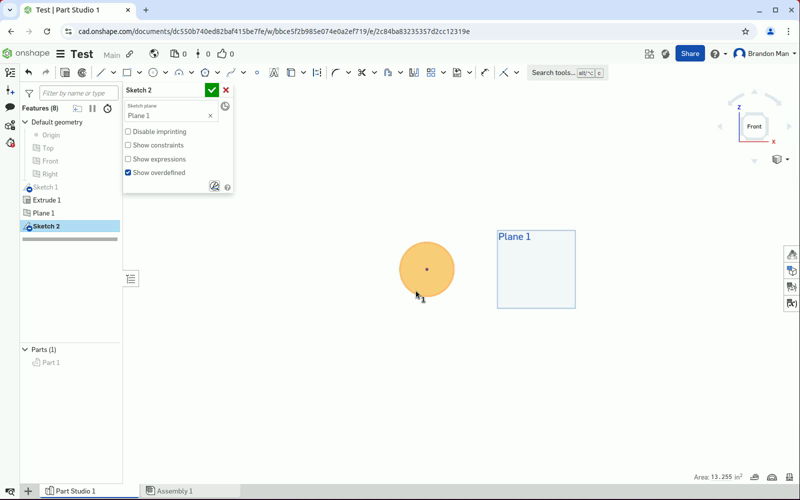
scroll(-6)
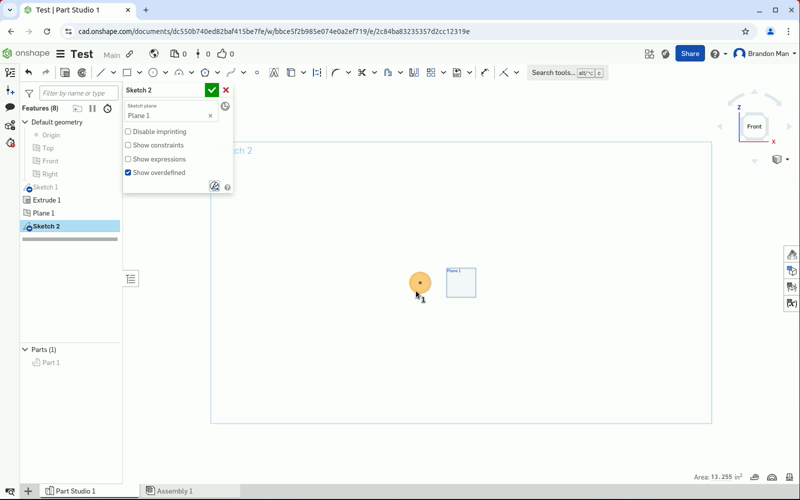
mouse_move(73, 352)
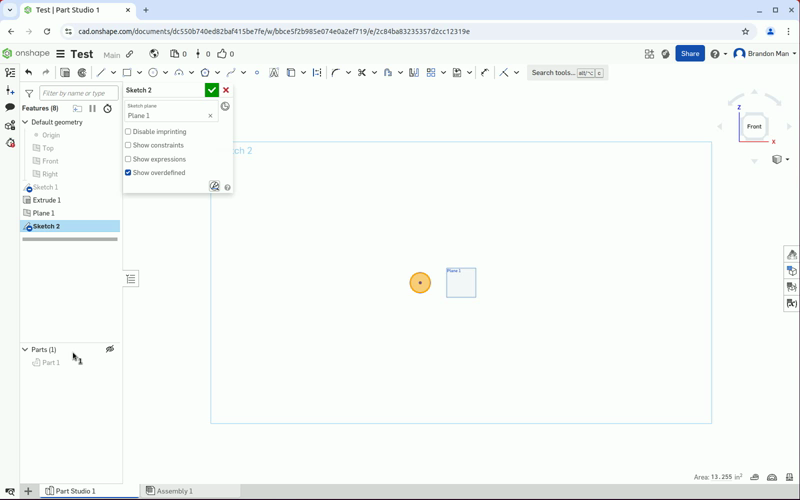
key(shift+y)
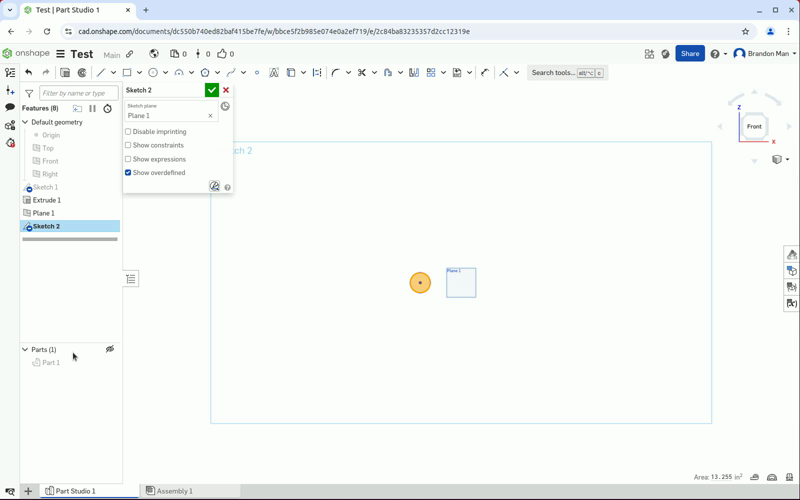
key(shift+e)
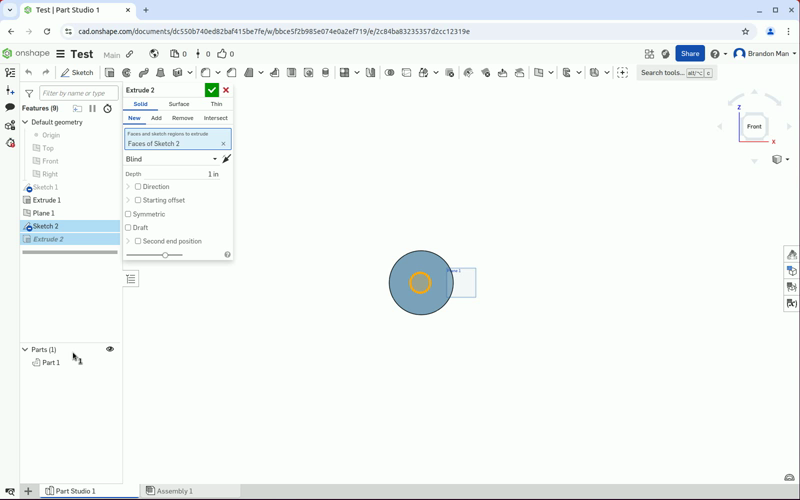
mouse_move(143, 106)
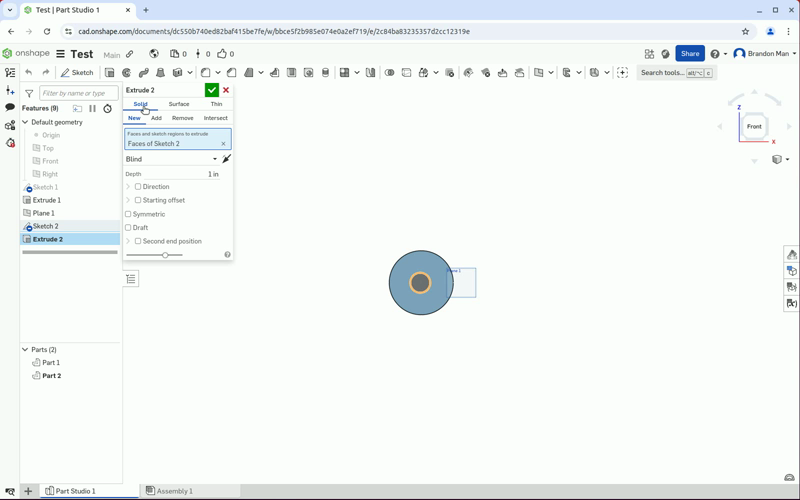
click(143, 106)
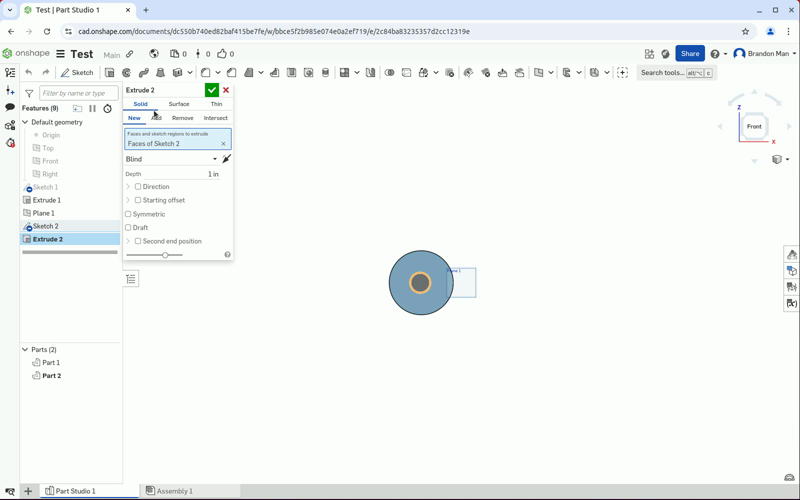
mouse_move(186, 120)
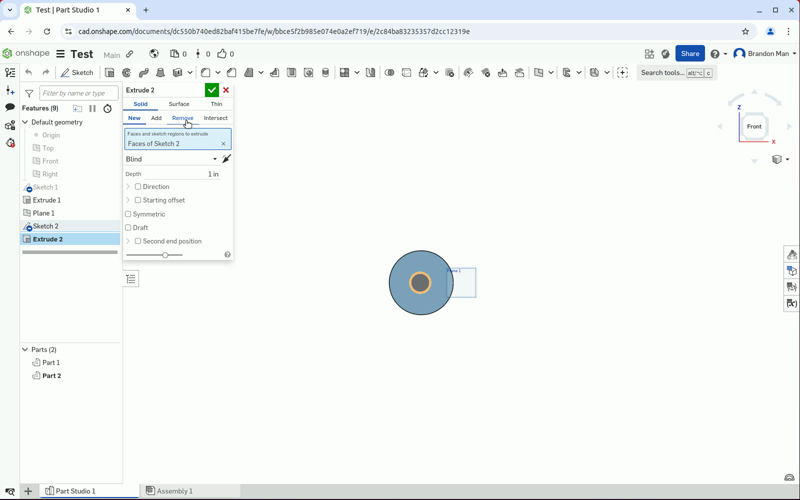
click(186, 120)
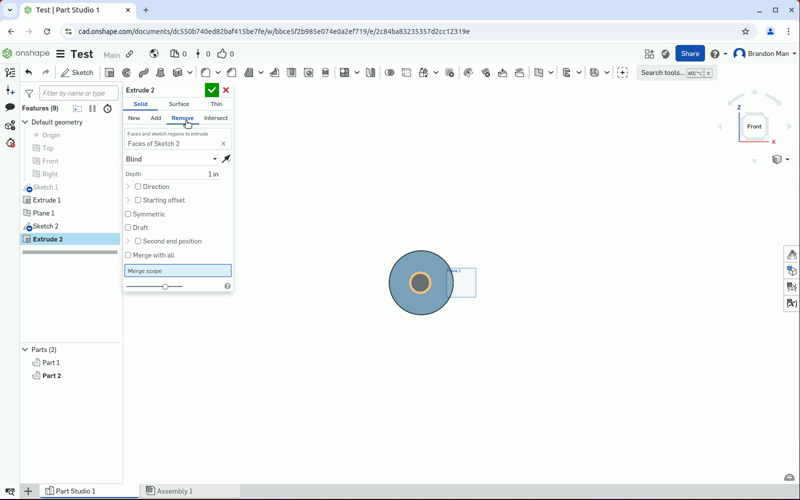
key(tab, 4)
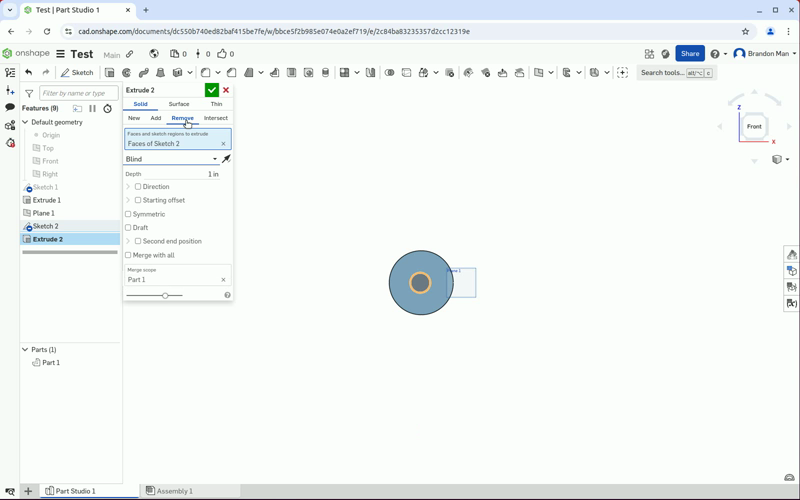
text(26.719)
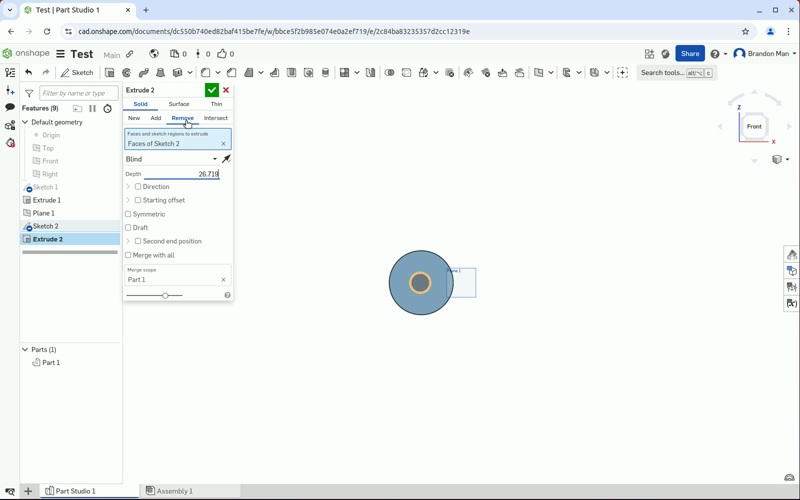
key(tab, 6)
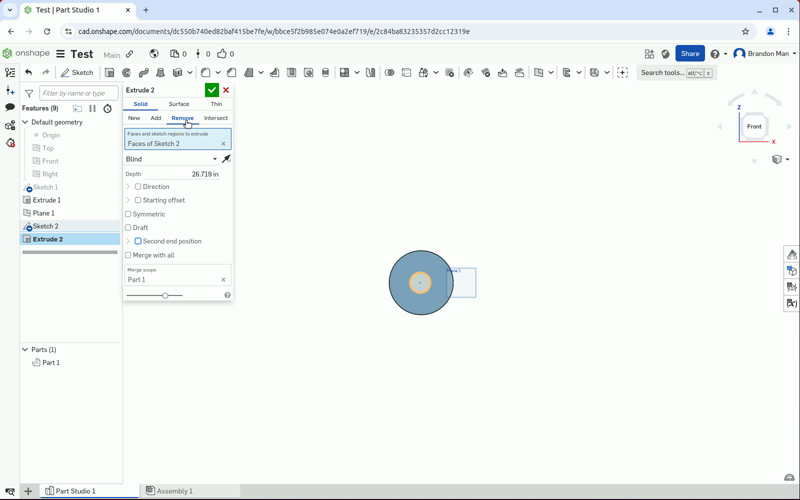
key(space)
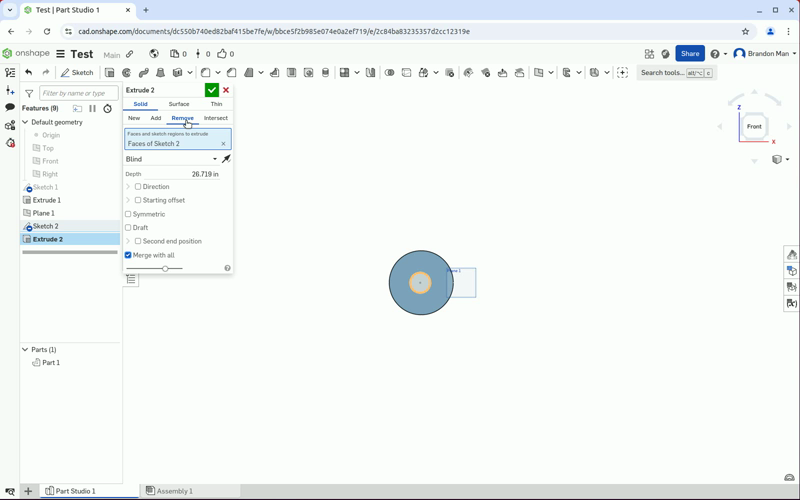
key(enter)
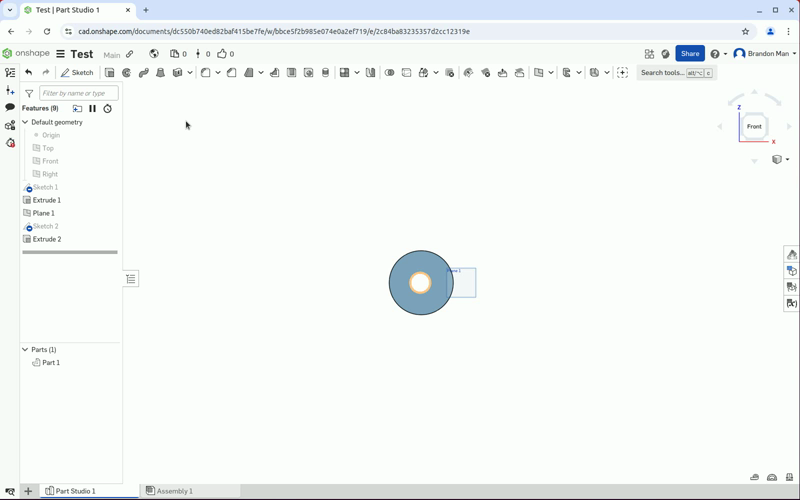
key(shift+h)
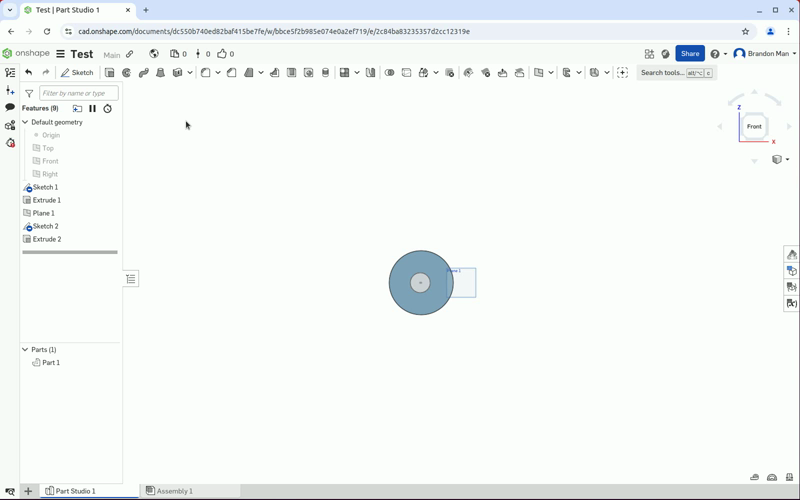
key(shift+h)
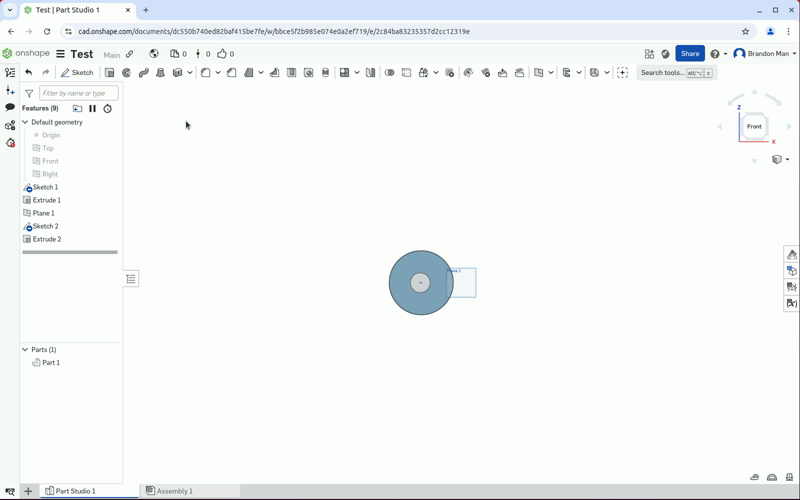
key(shift+7)
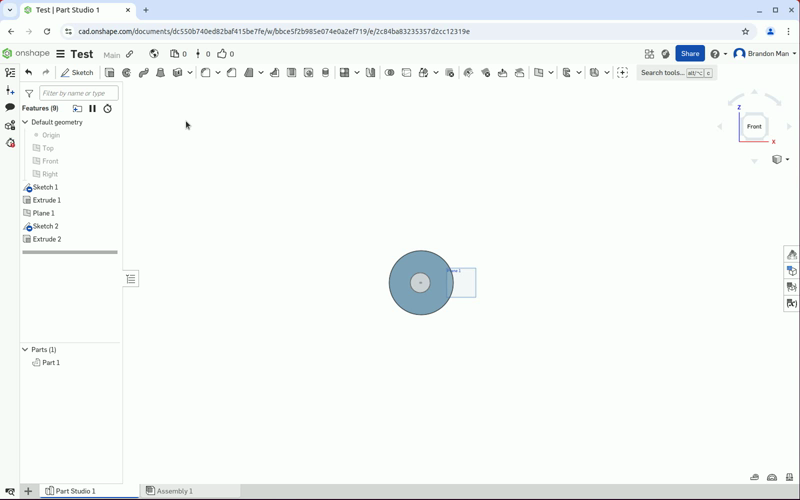
key(left, 2)
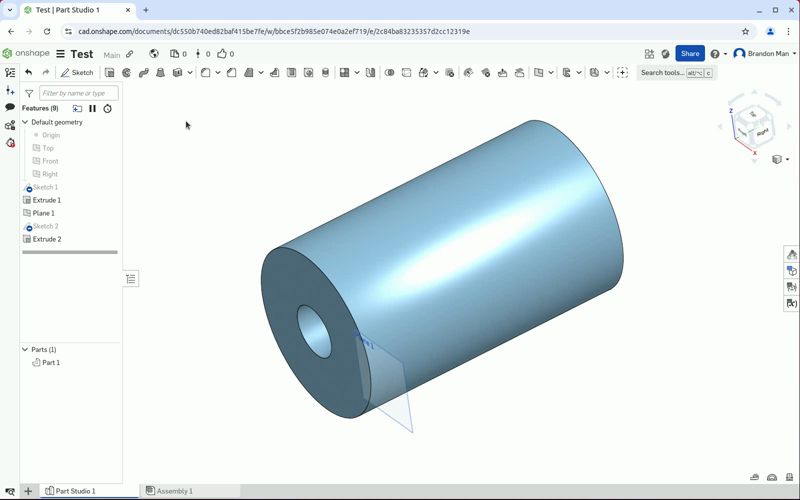
key(down, 2)
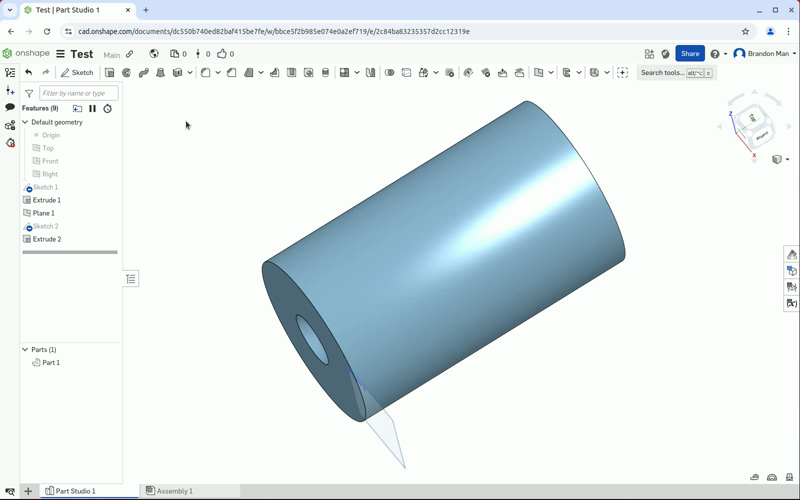
key(up, 2)
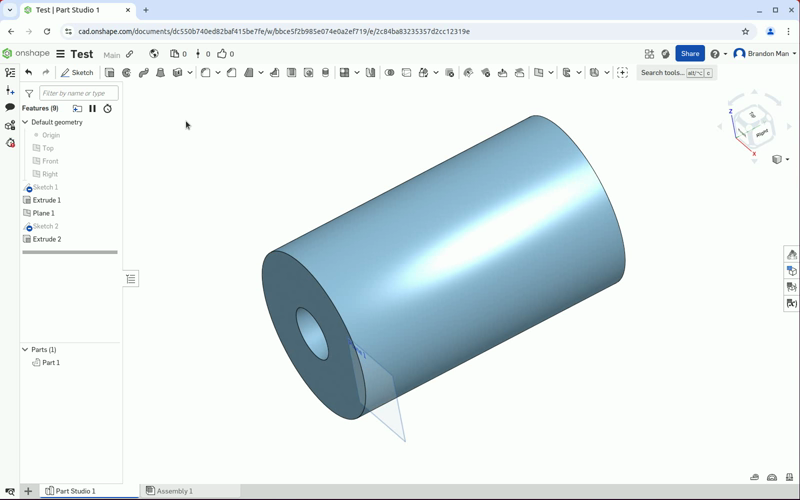
key(right, 2)
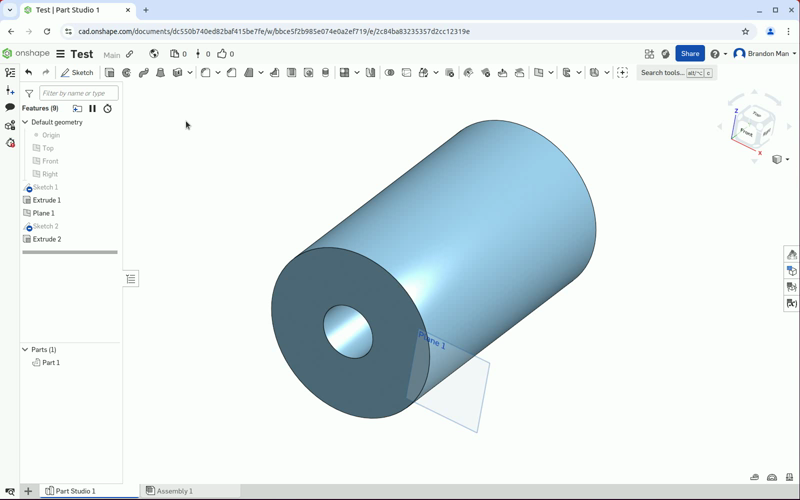
mouse_move(73, 189)
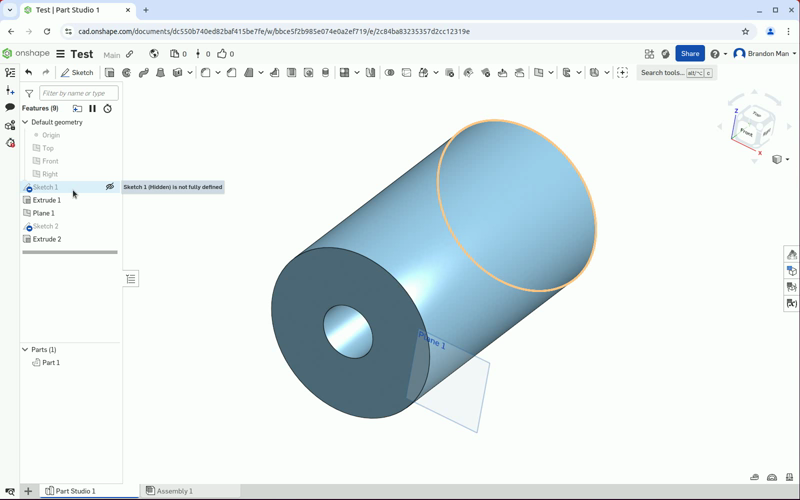
click(73, 189)